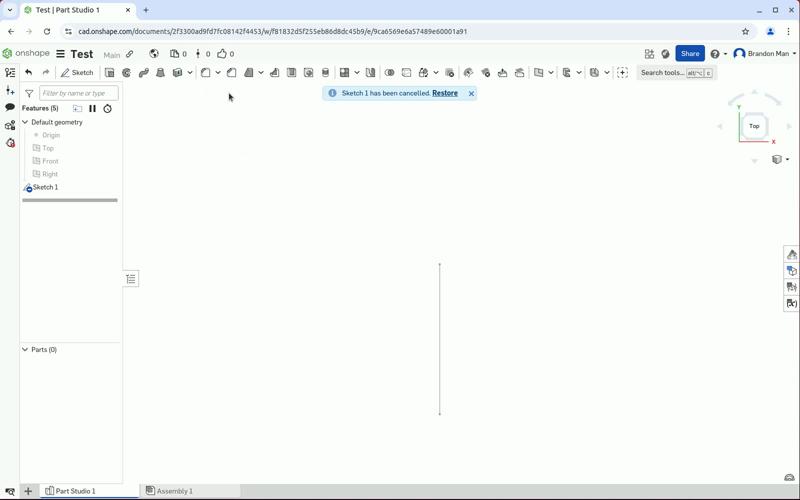
key(shift+h)
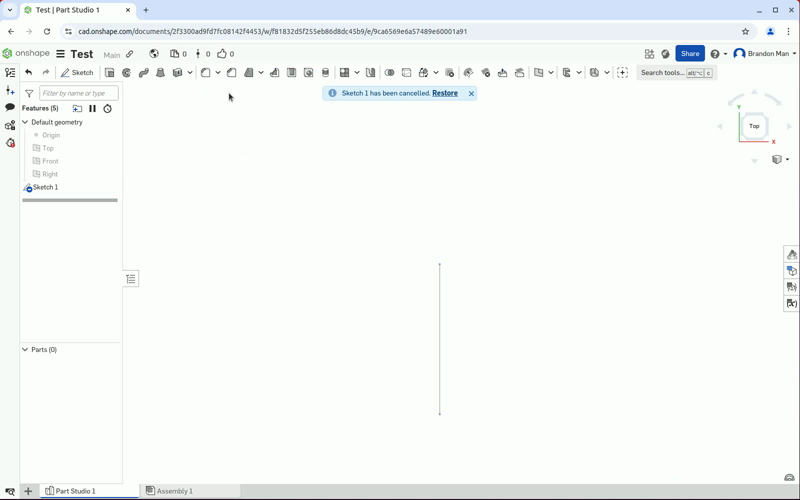
key(shift+s)
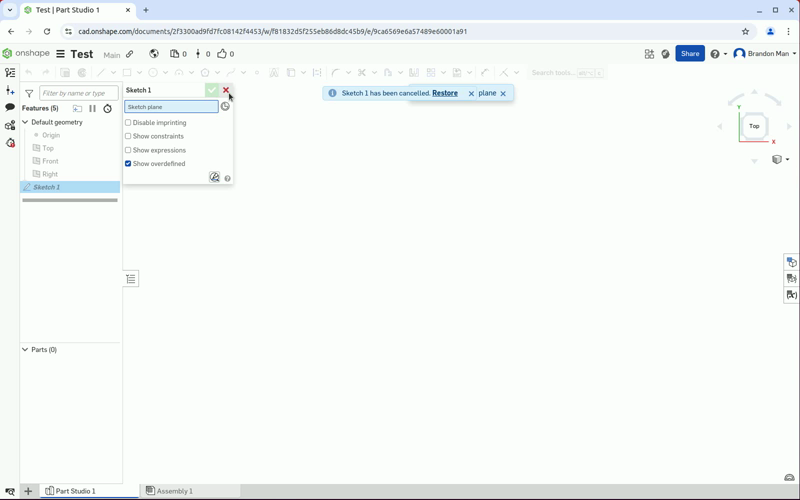
mouse_move(73, 150)
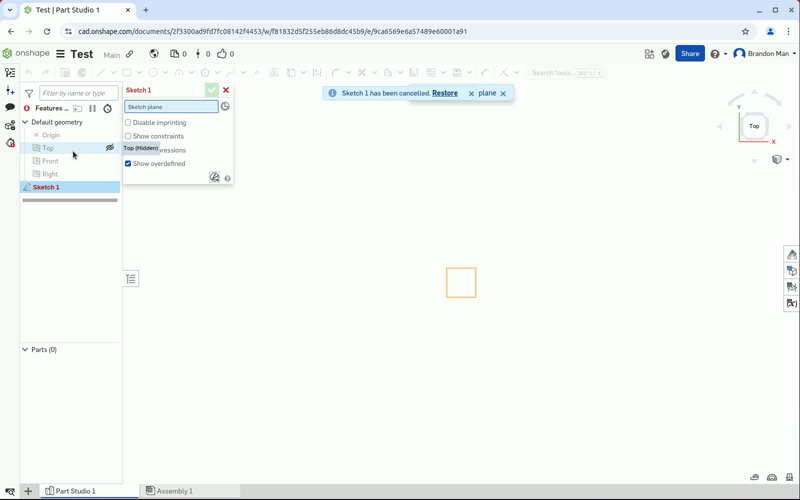
click(73, 150)
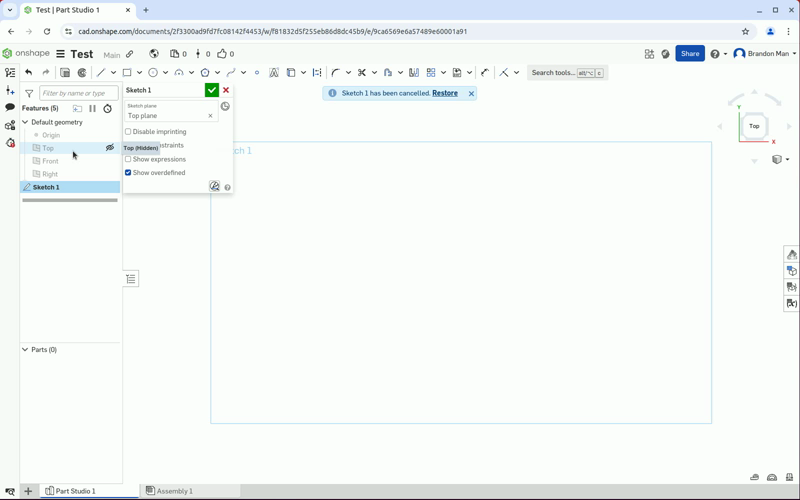
mouse_move(73, 352)
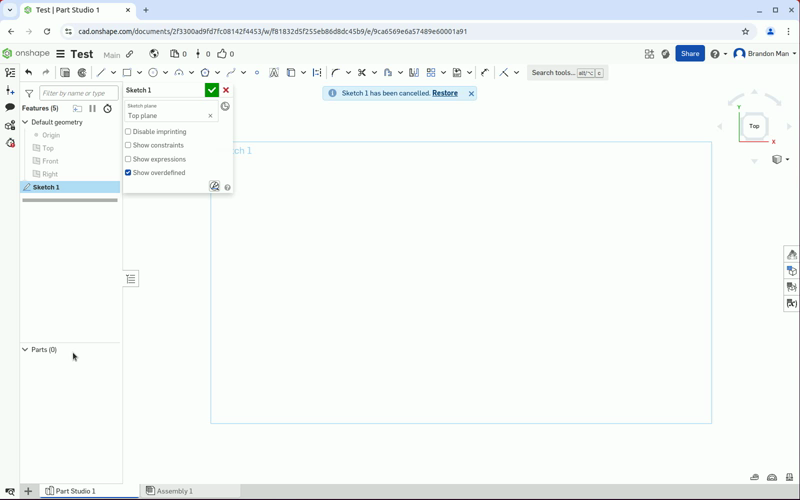
key(y)
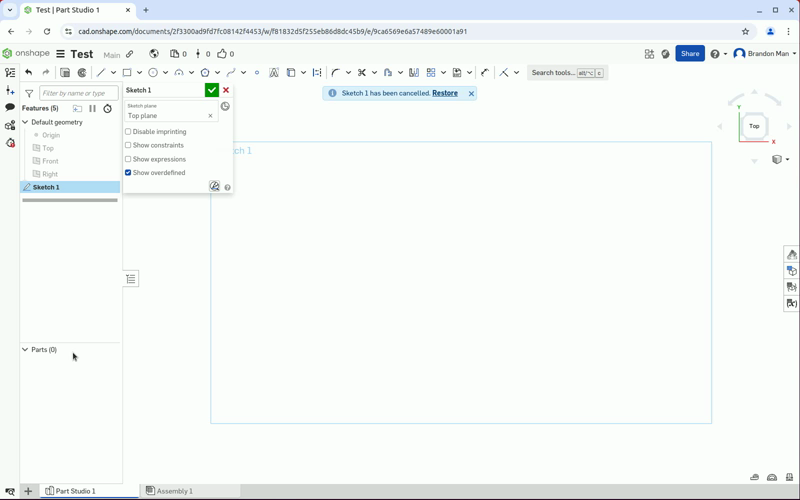
key(a)
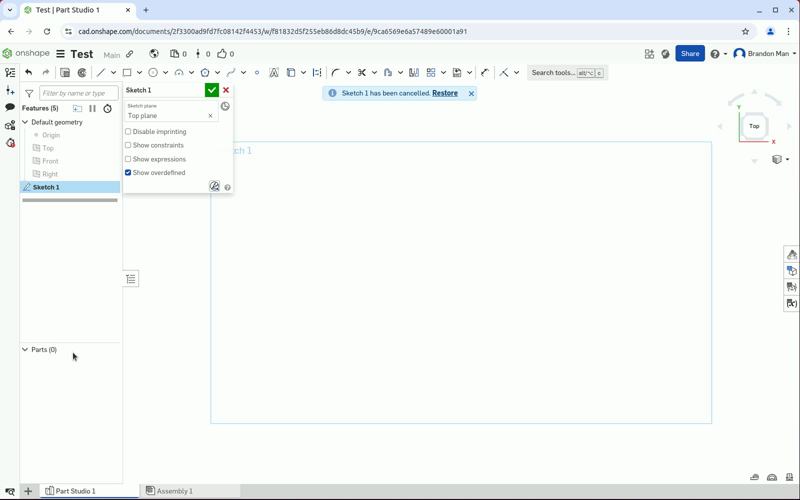
key_down(shift)
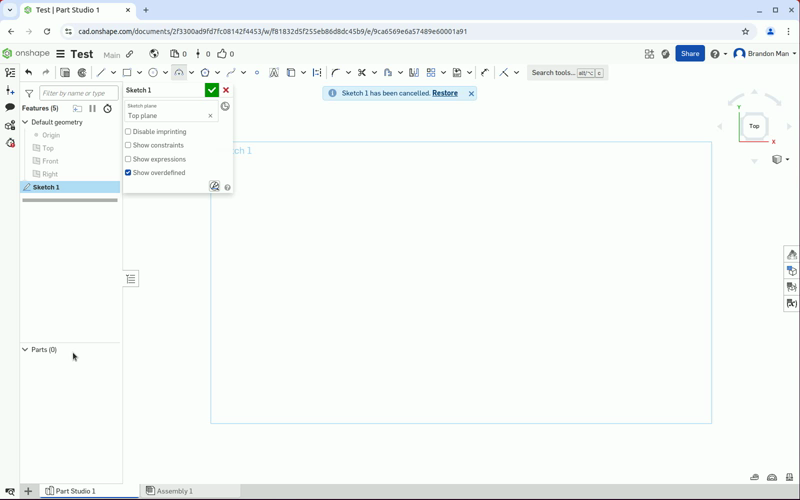
mouse_move(365, 378)
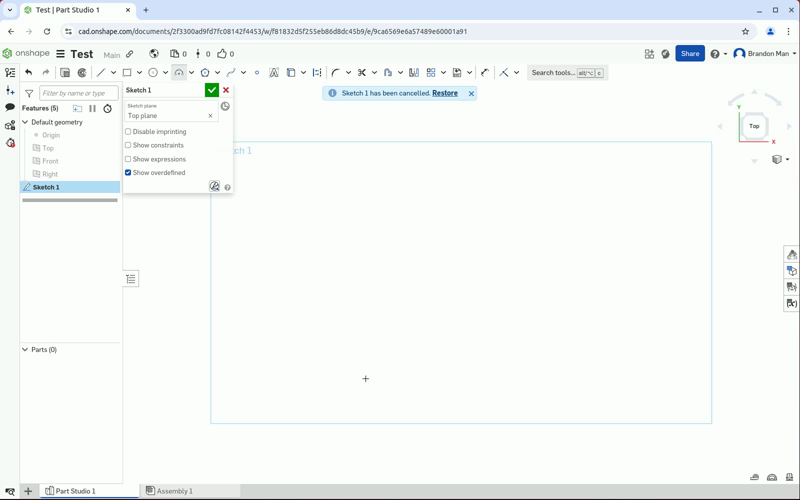
click(365, 378)
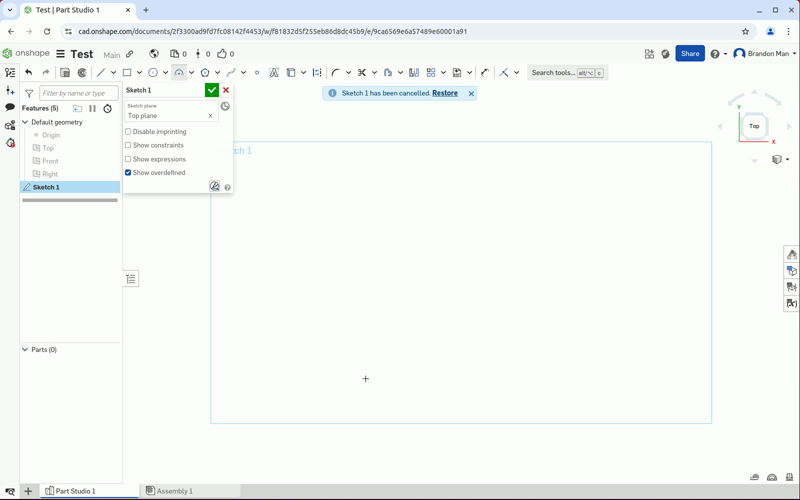
key_up(shift)
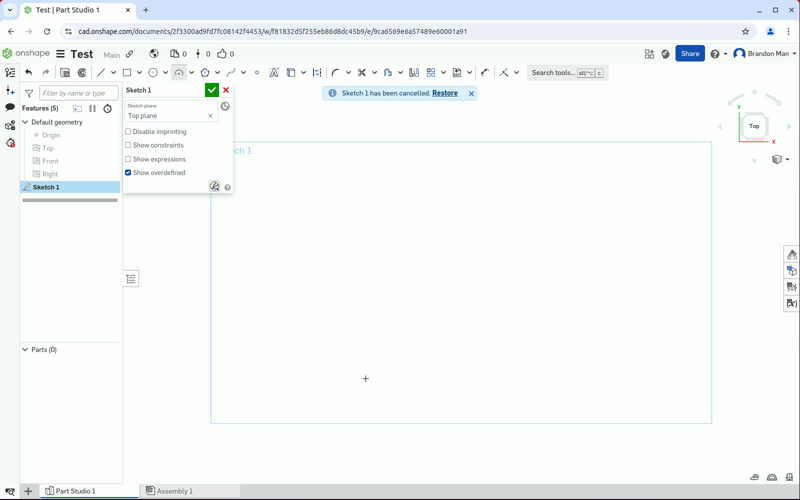
key_down(shift)
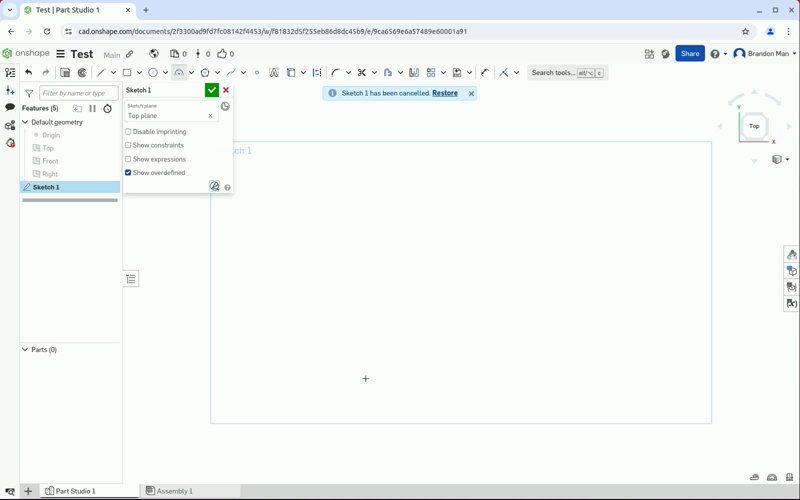
mouse_move(461, 282)
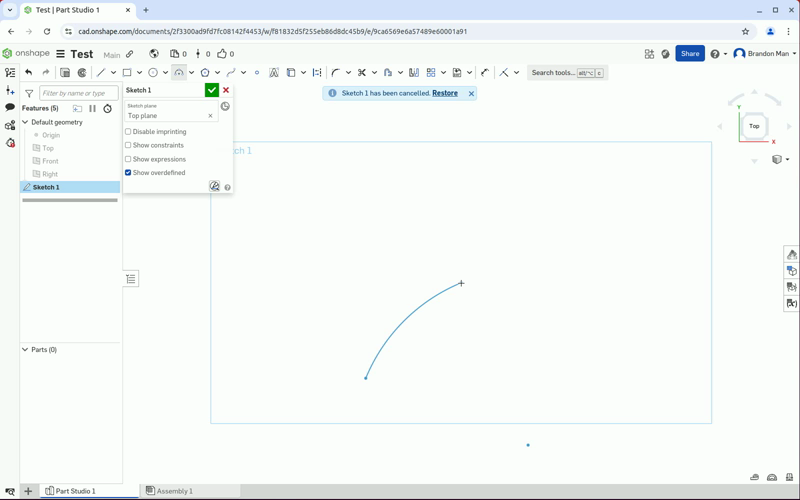
click(461, 282)
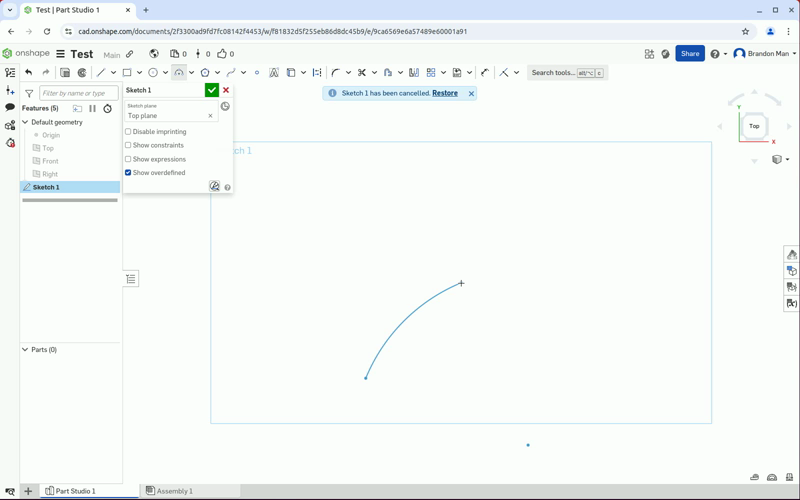
mouse_move(401, 318)
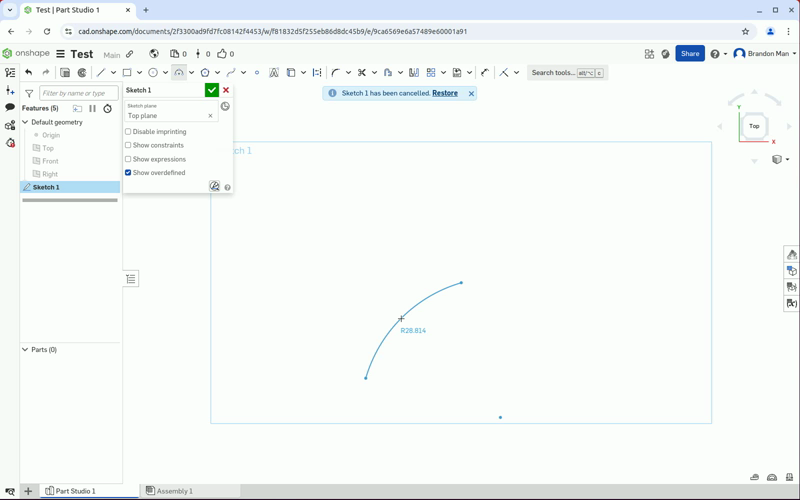
click(401, 318)
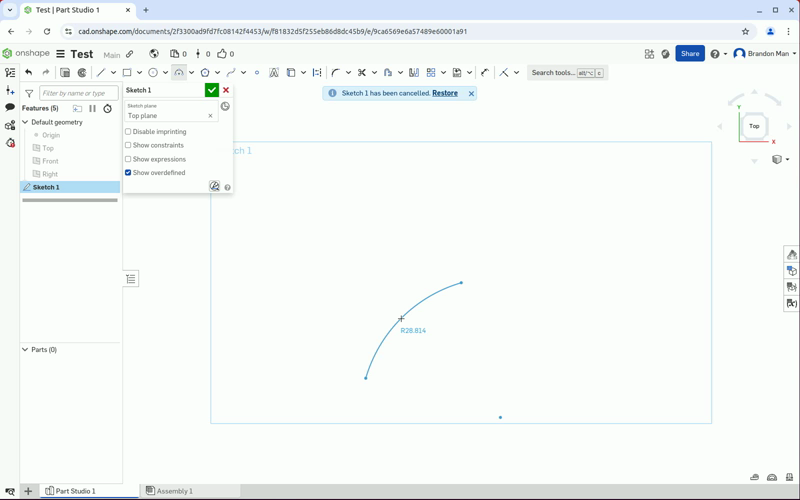
key_up(shift)
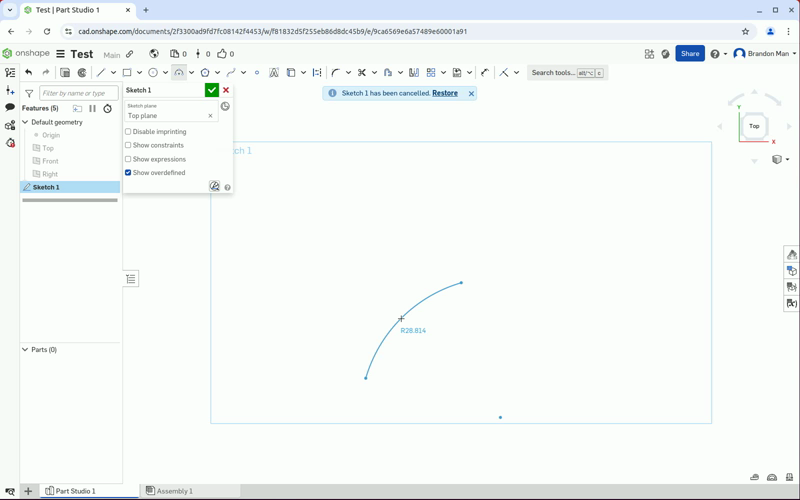
mouse_move(461, 282)
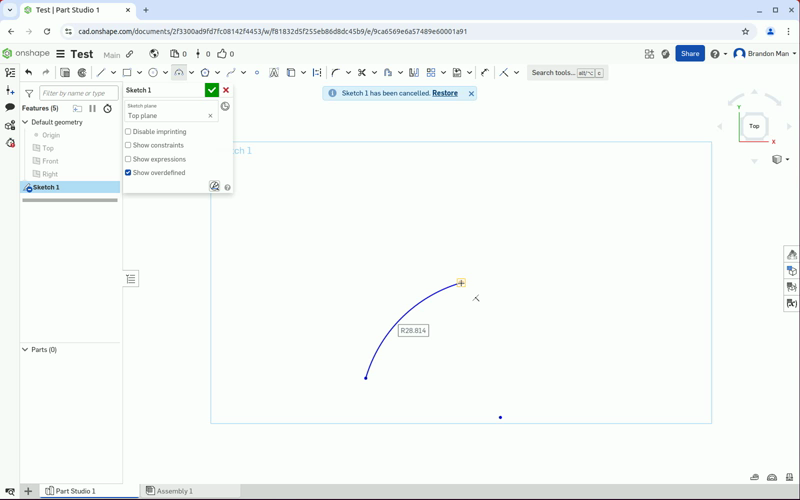
click(461, 282)
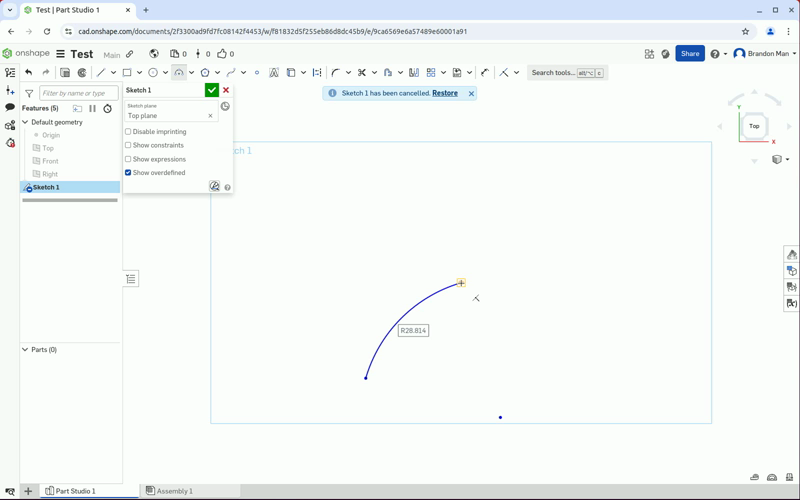
key_down(shift)
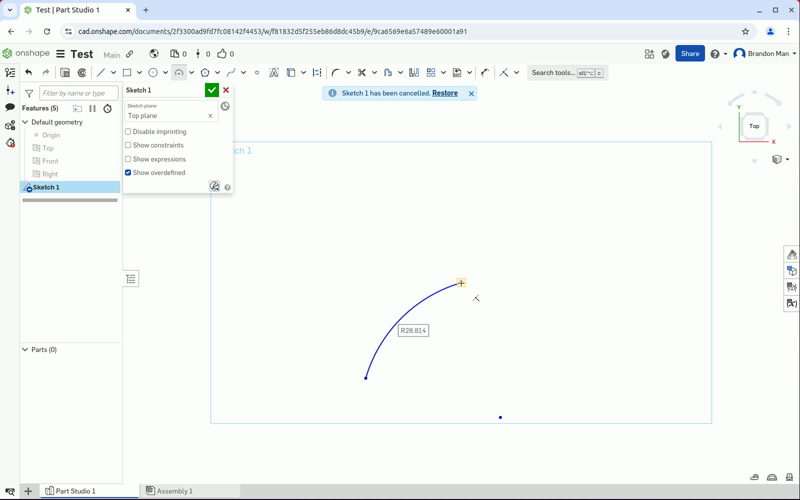
mouse_move(375, 185)
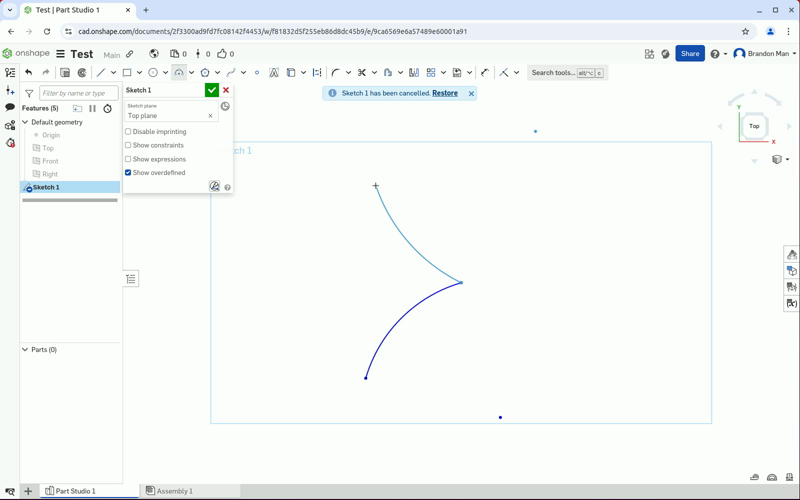
click(375, 185)
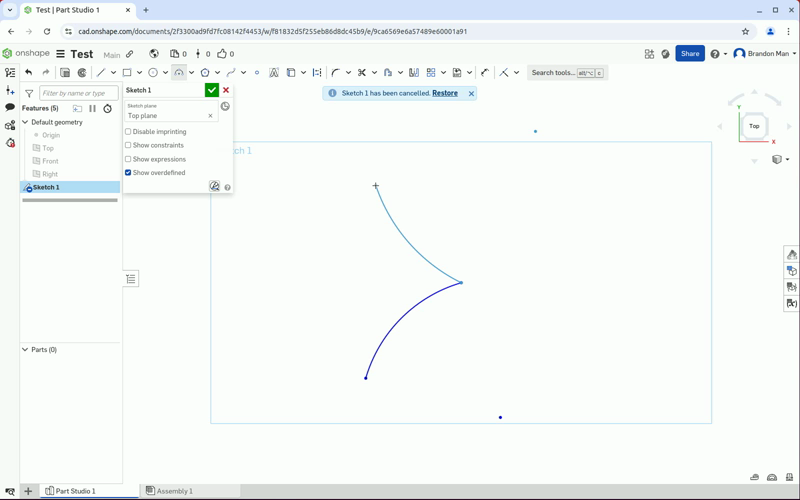
mouse_move(430, 223)
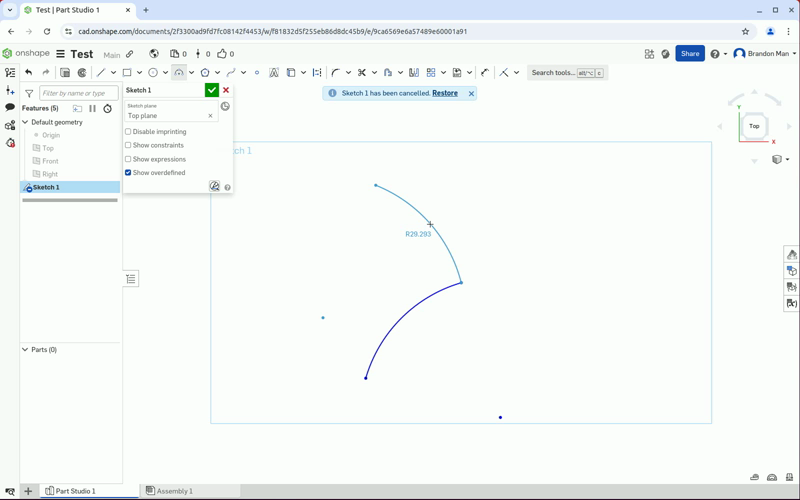
click(430, 223)
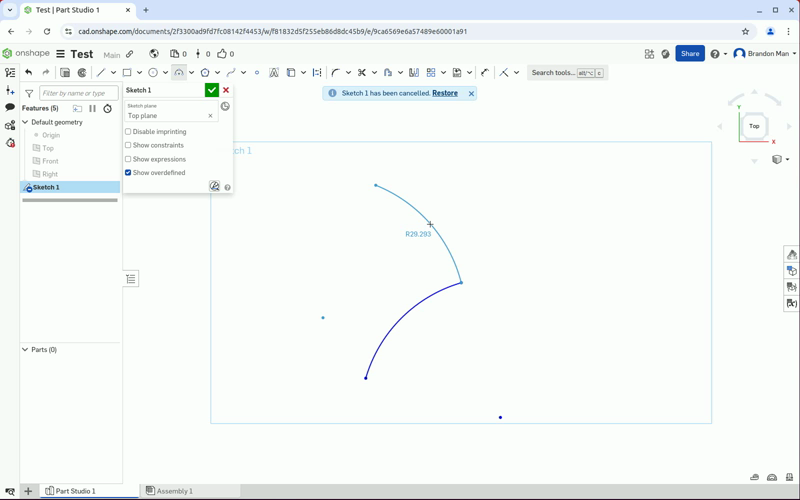
key_up(shift)
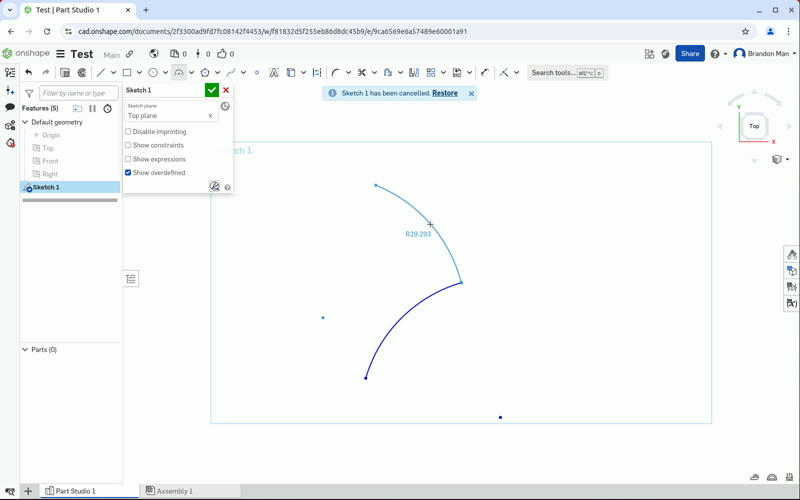
mouse_move(375, 185)
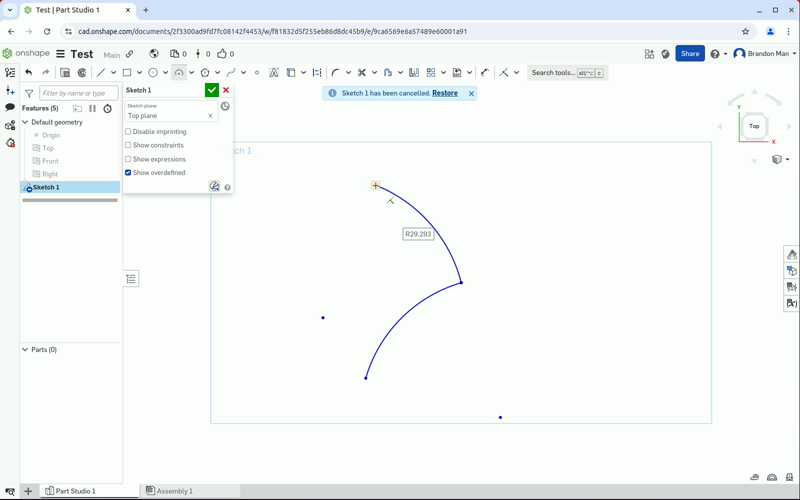
click(375, 185)
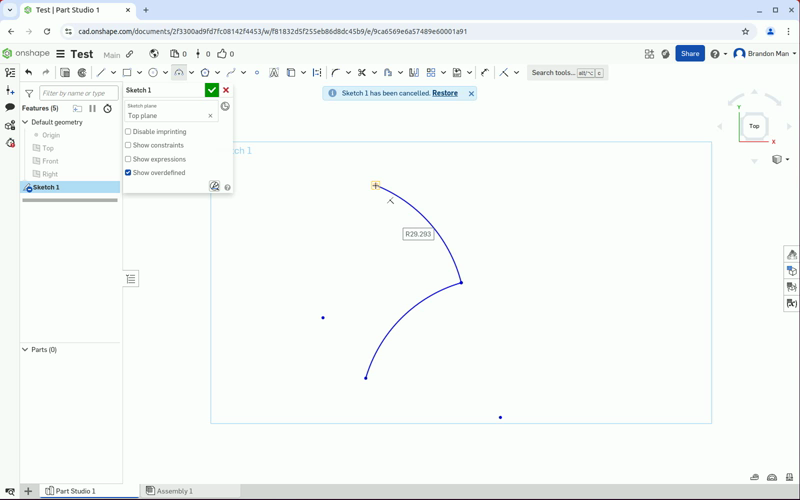
mouse_move(365, 378)
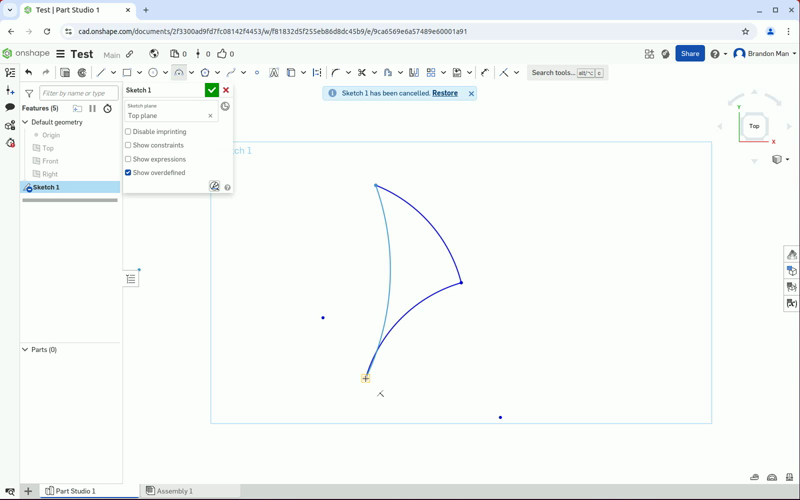
click(365, 378)
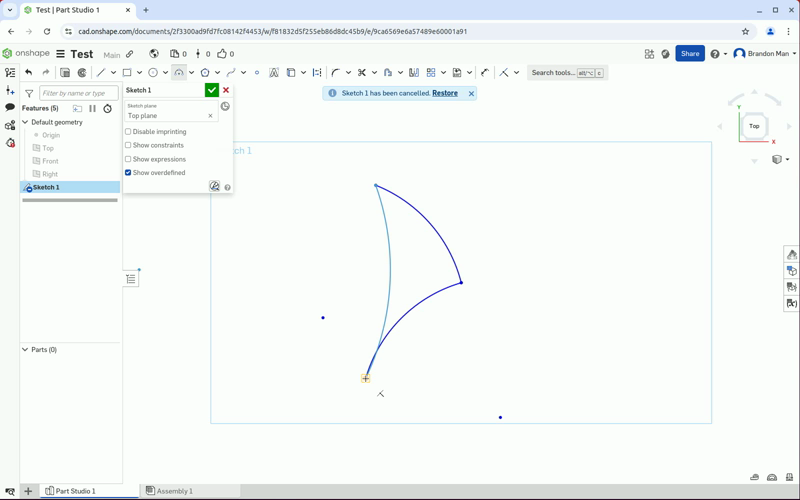
key_down(shift)
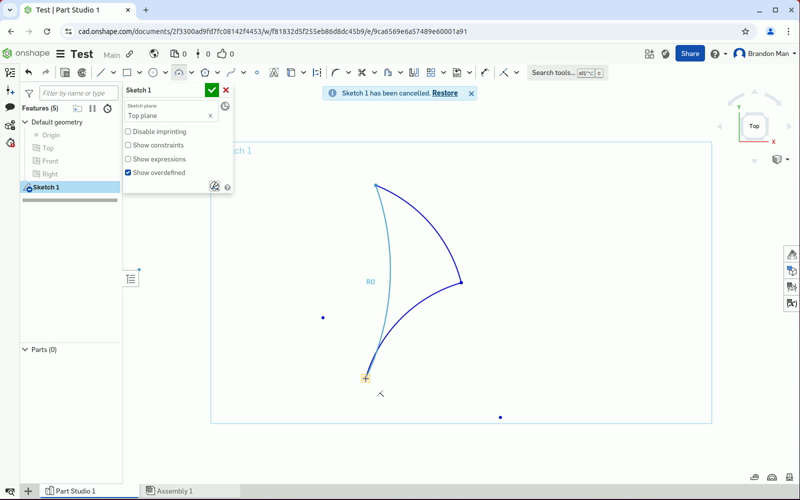
mouse_move(352, 280)
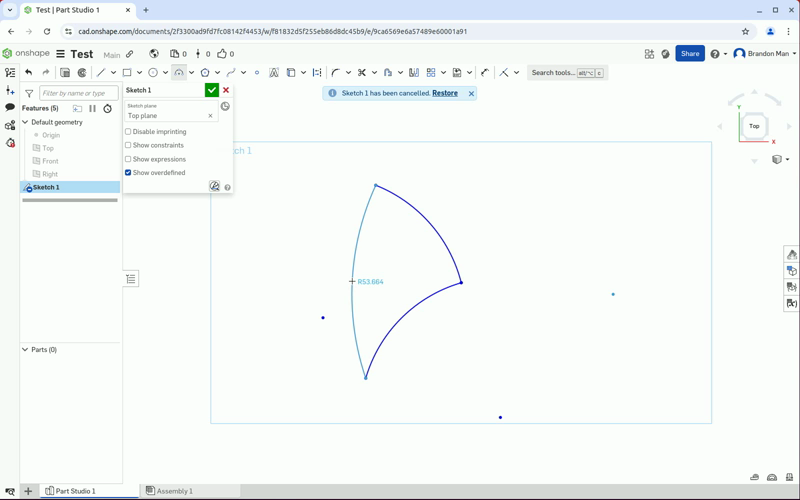
click(352, 280)
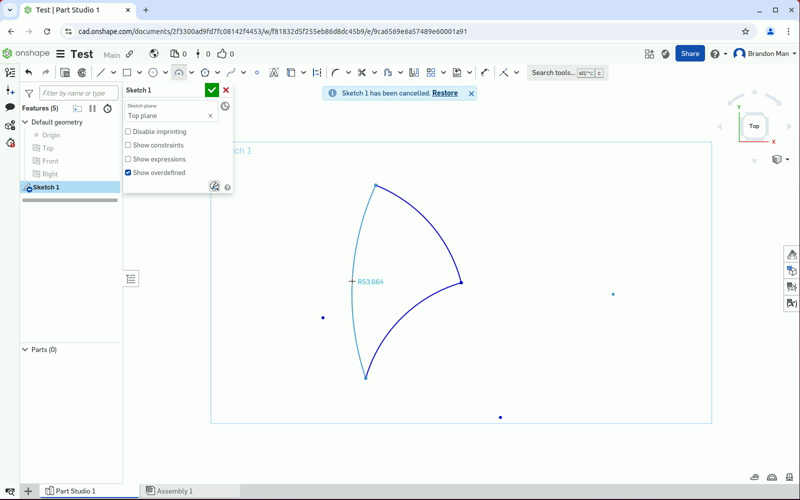
key_up(shift)
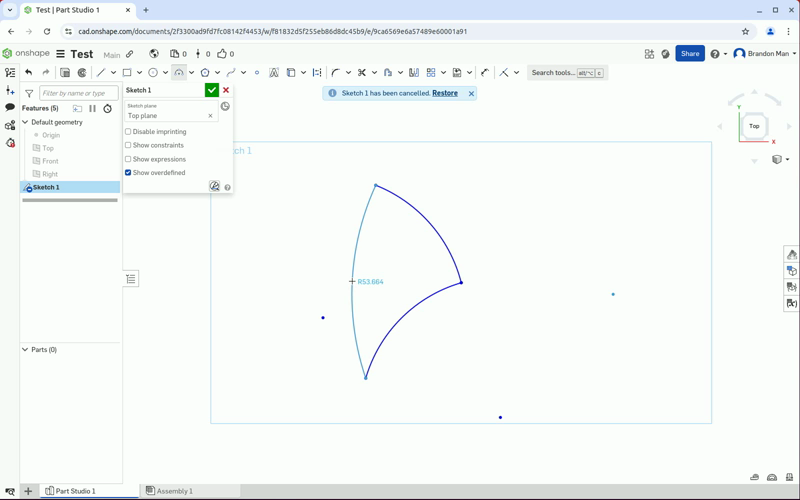
key(esc)
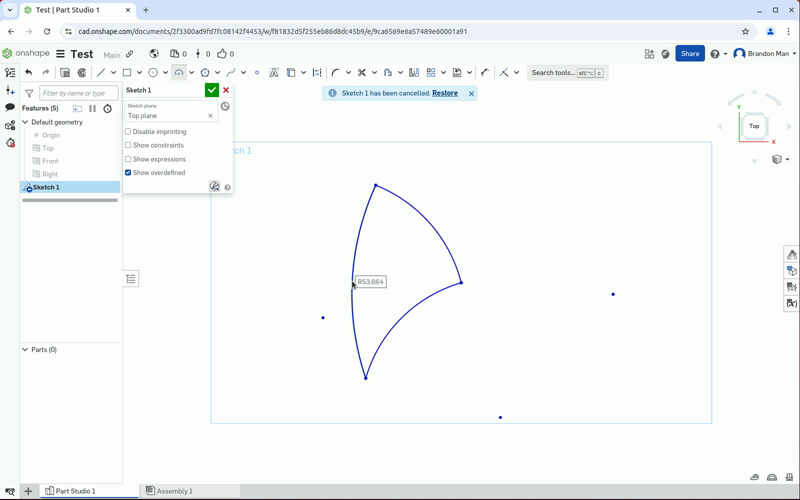
mouse_move(367, 272)
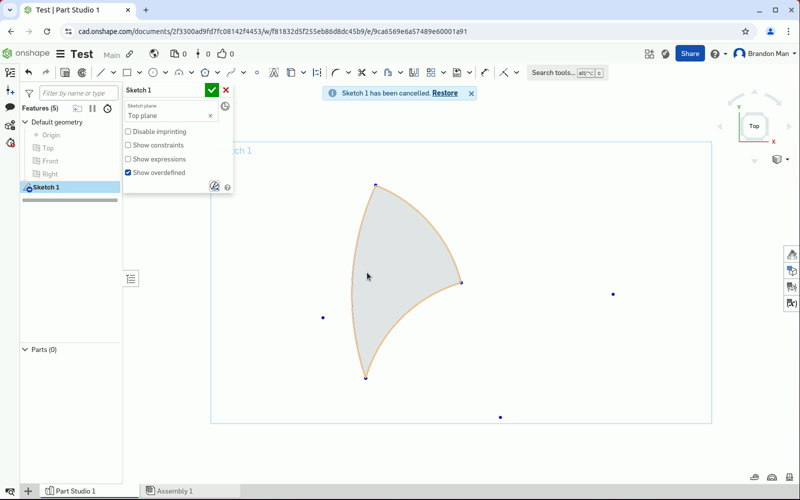
click(367, 272)
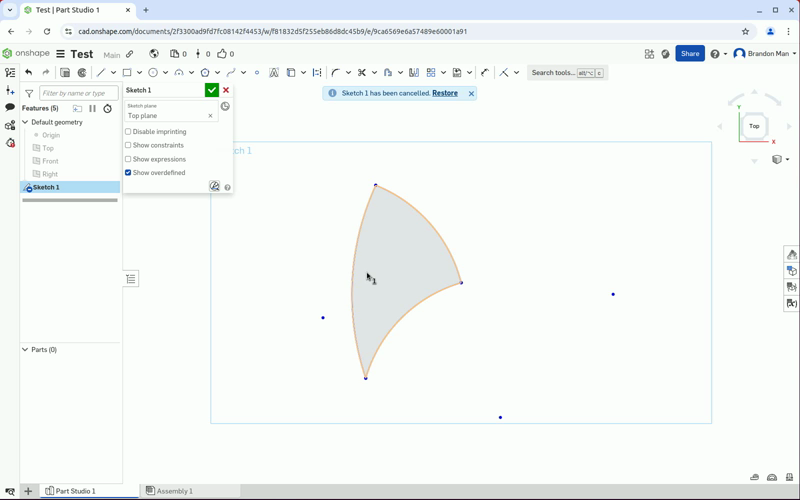
mouse_move(73, 352)
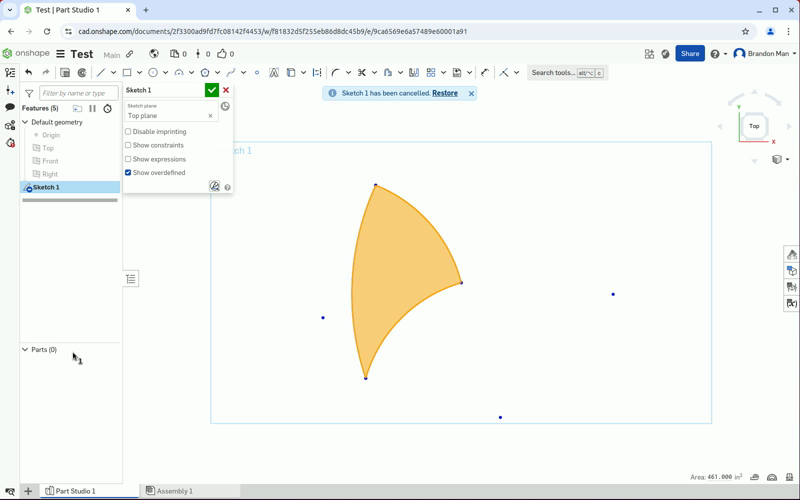
key(shift+y)
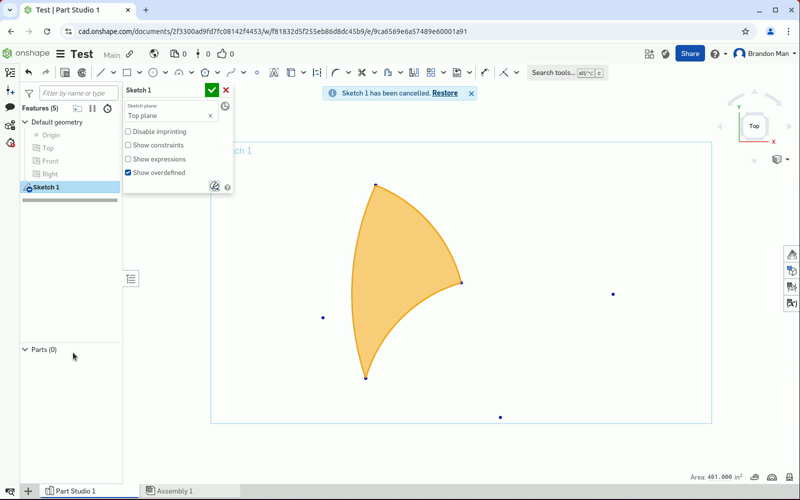
key(shift+e)
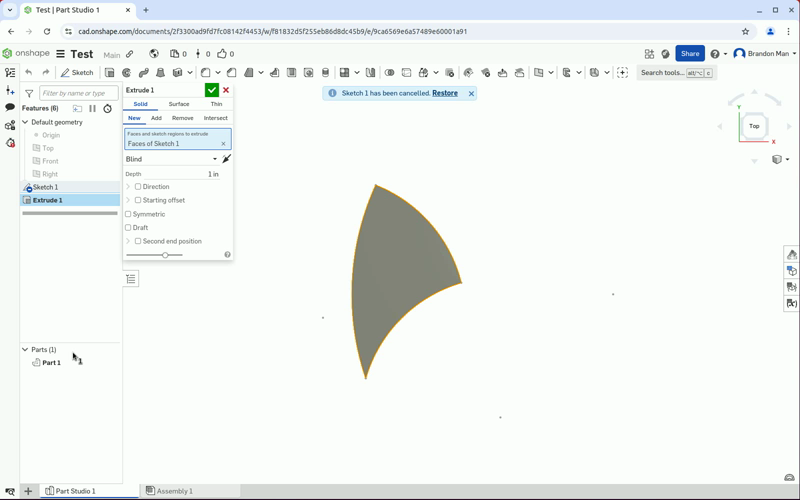
mouse_move(143, 106)
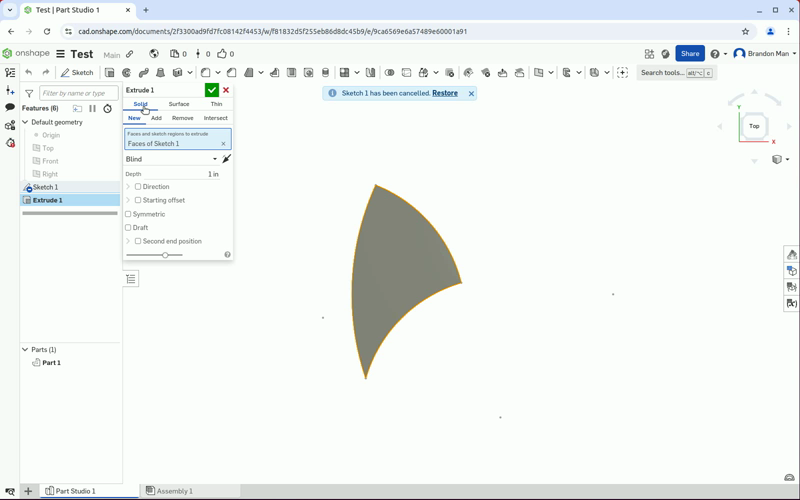
click(143, 106)
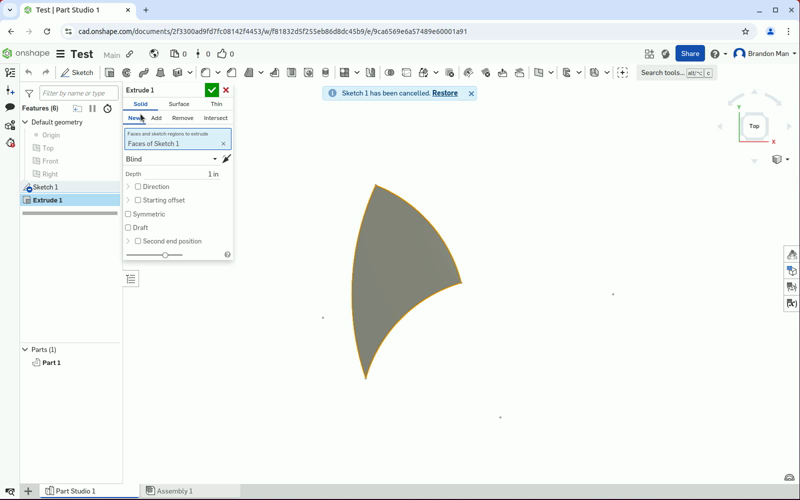
mouse_move(137, 120)
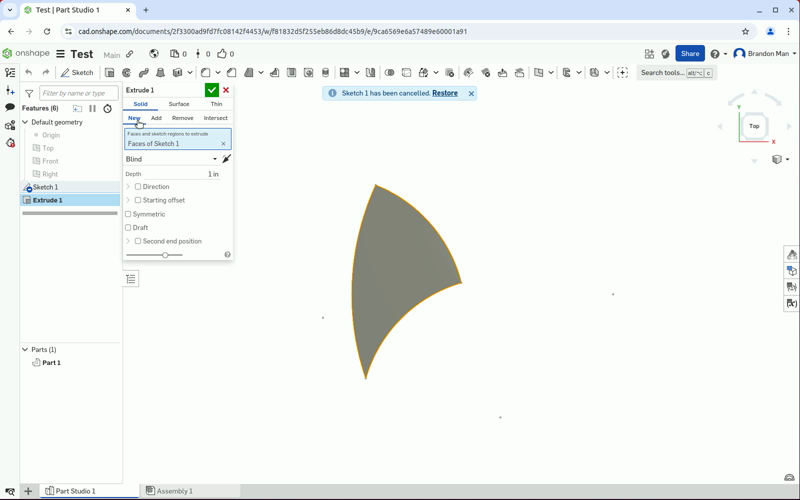
click(137, 120)
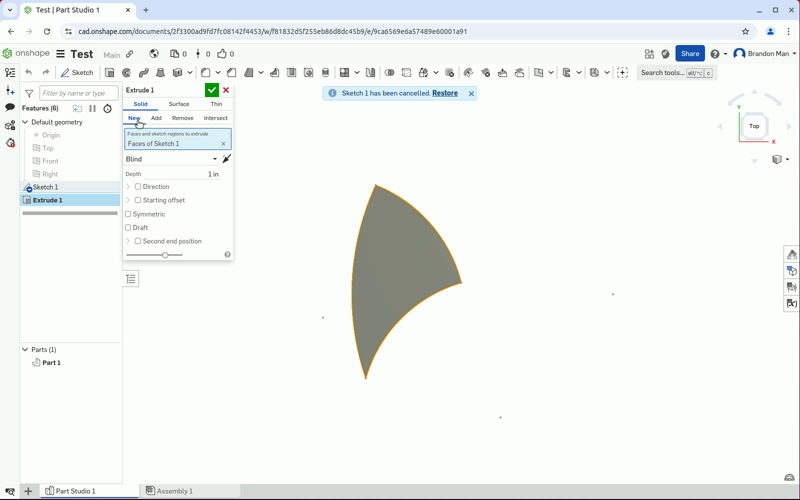
key(tab, 4)
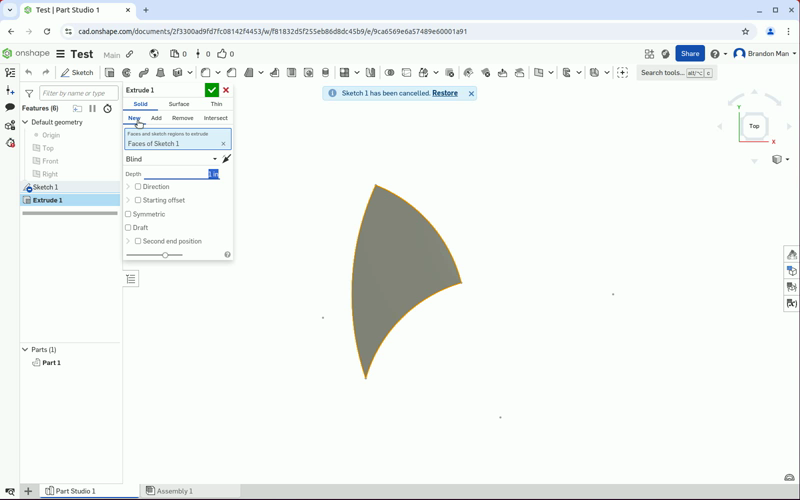
text(9.869)
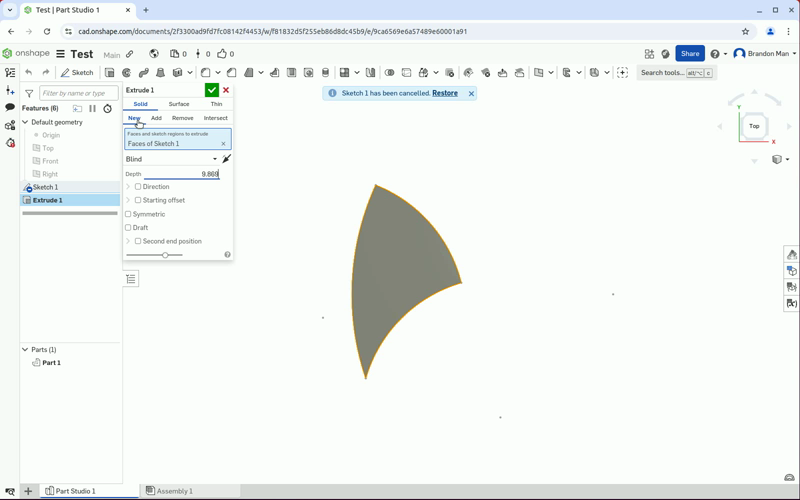
key(enter)
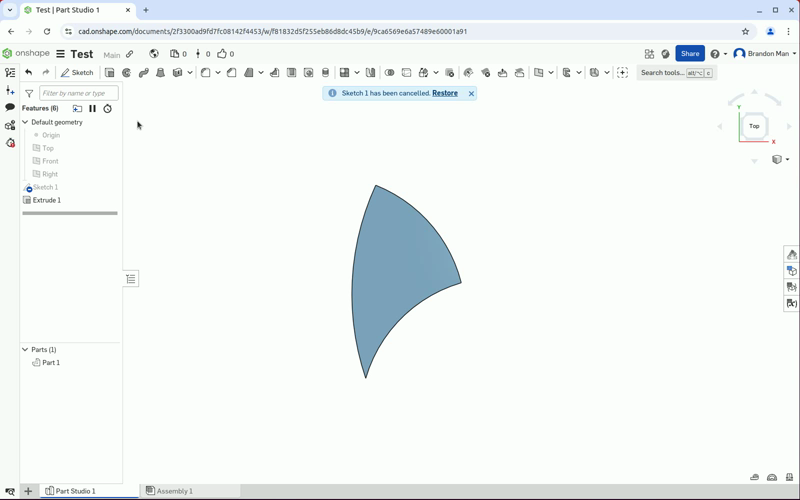
key(shift+h)
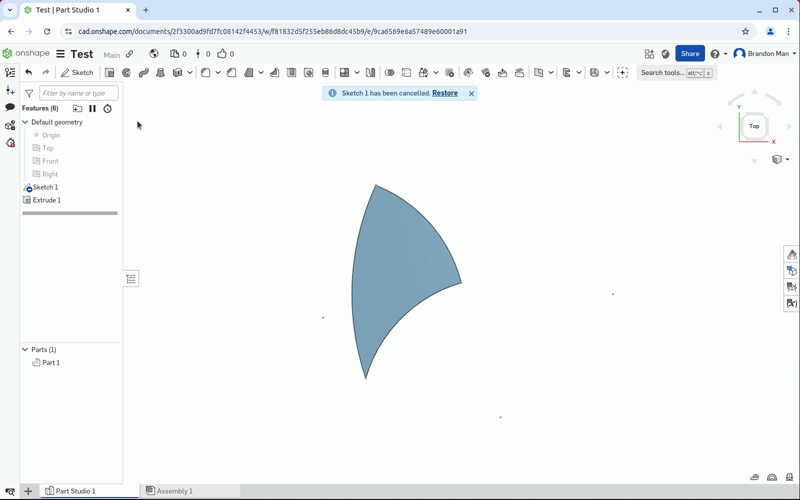
key(shift+h)
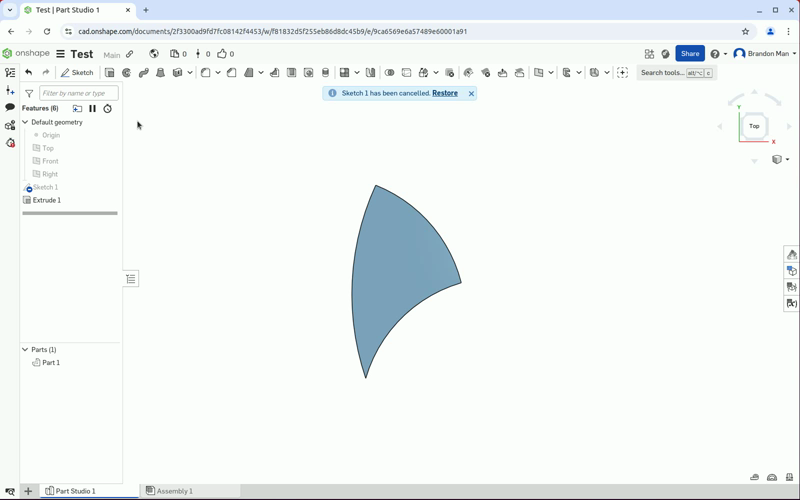
mouse_move(73, 189)
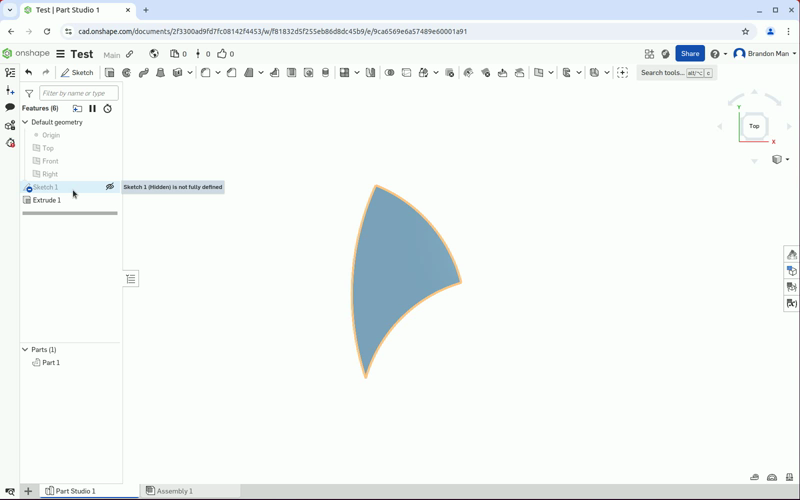
click(73, 189)
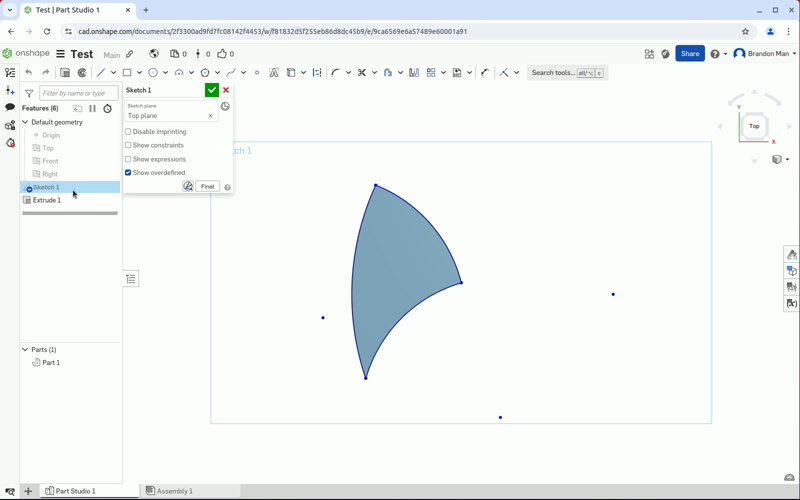
mouse_move(229, 92)
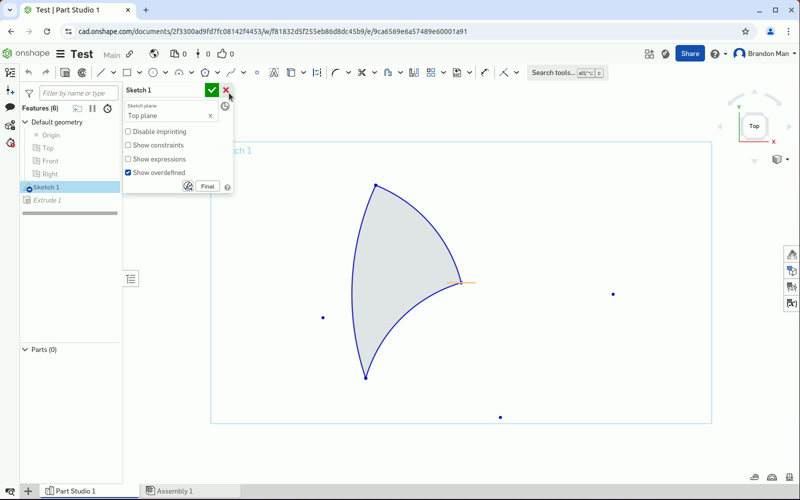
click(229, 92)
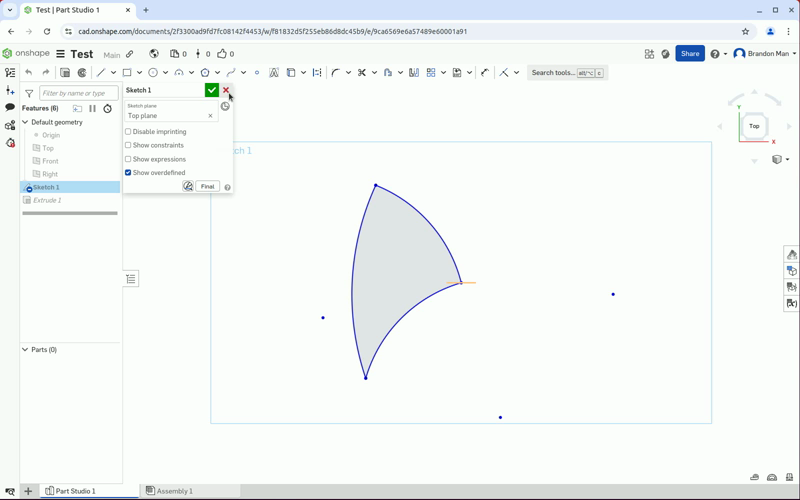
key(shift+s)
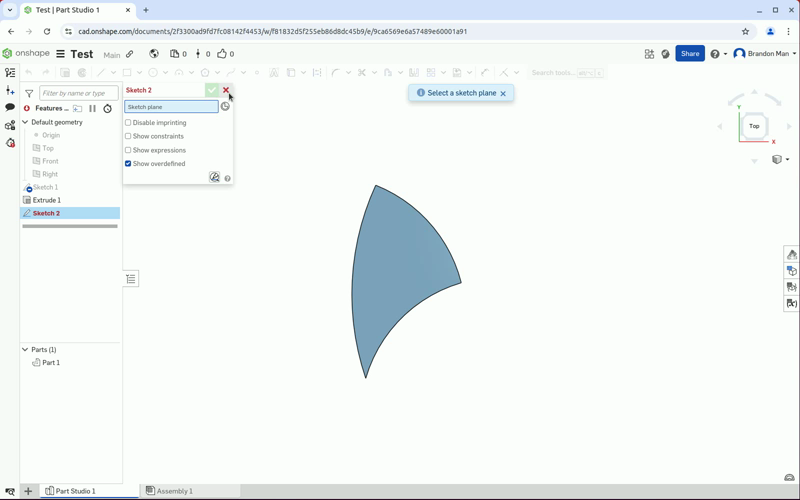
mouse_move(73, 150)
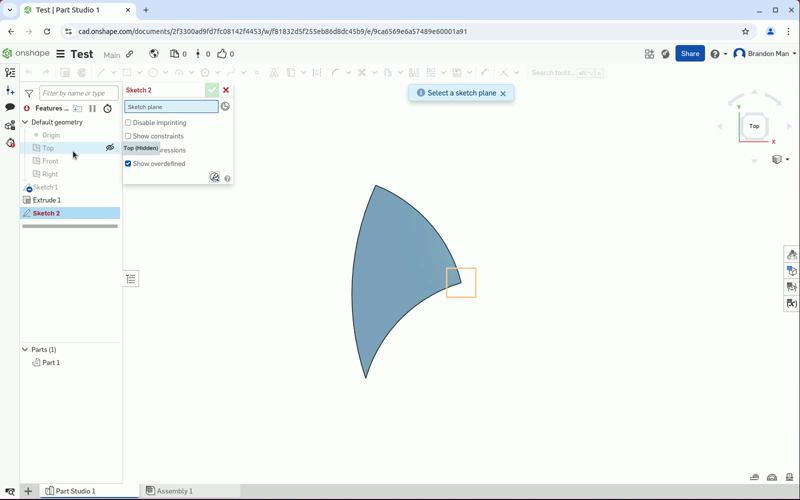
click(73, 150)
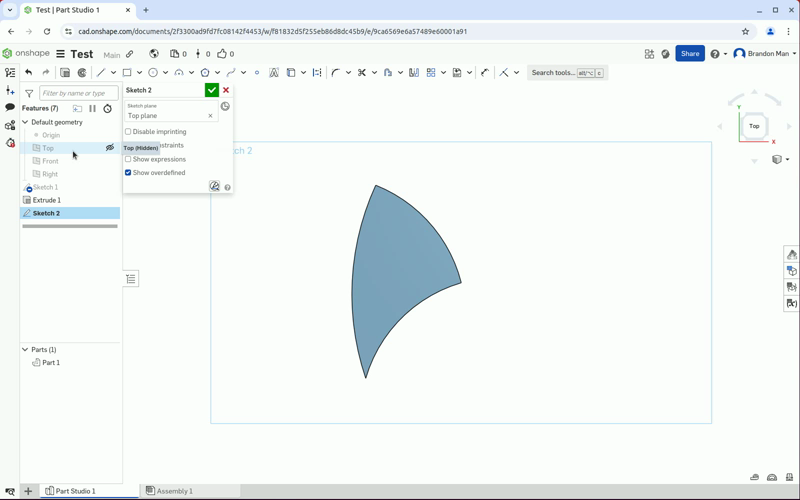
mouse_move(73, 352)
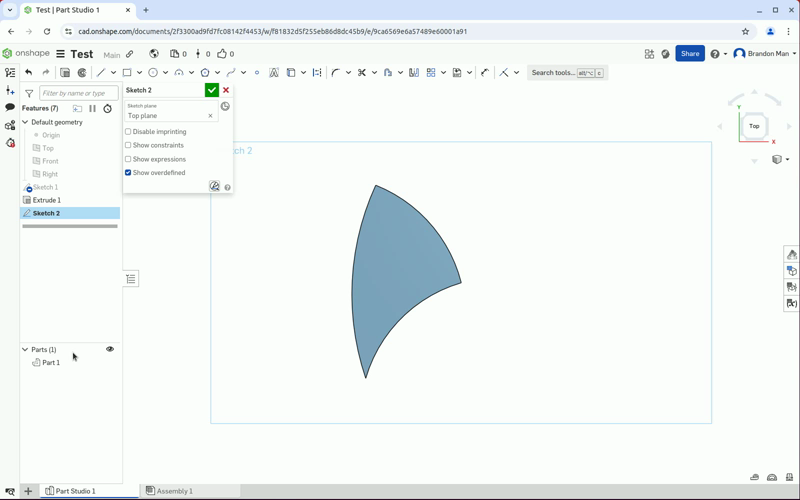
key(y)
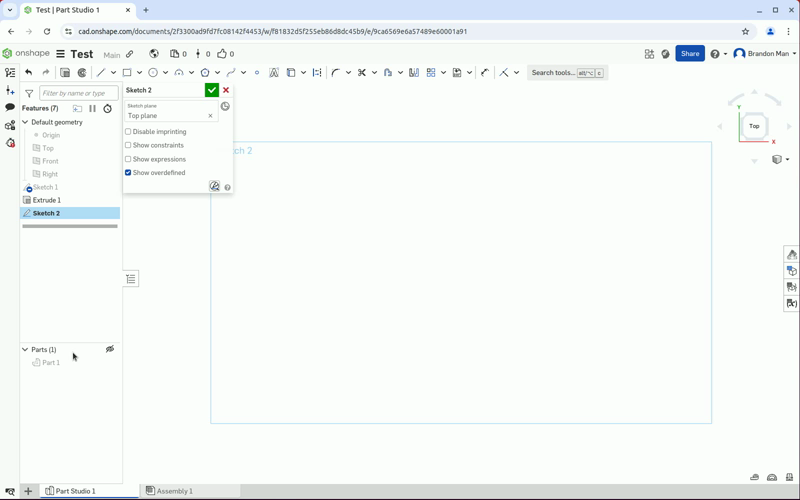
key(a)
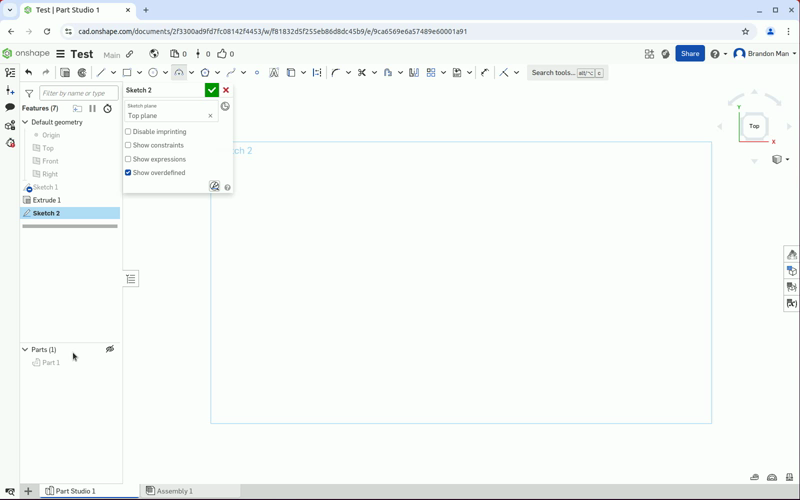
key_down(shift)
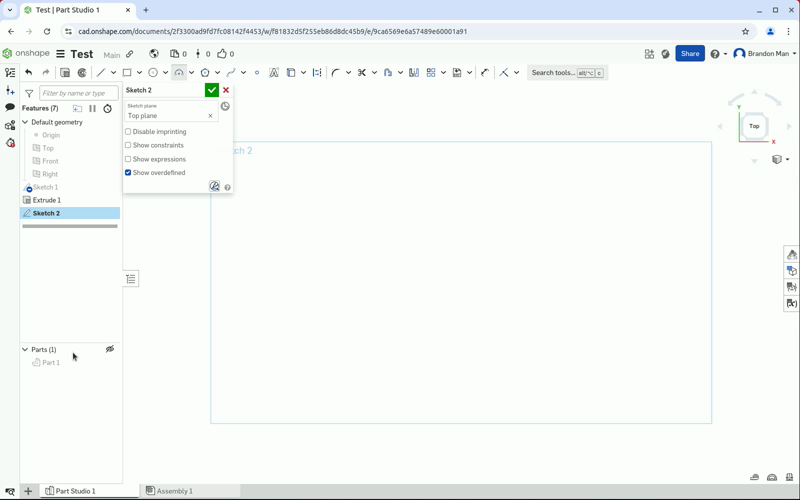
mouse_move(460, 282)
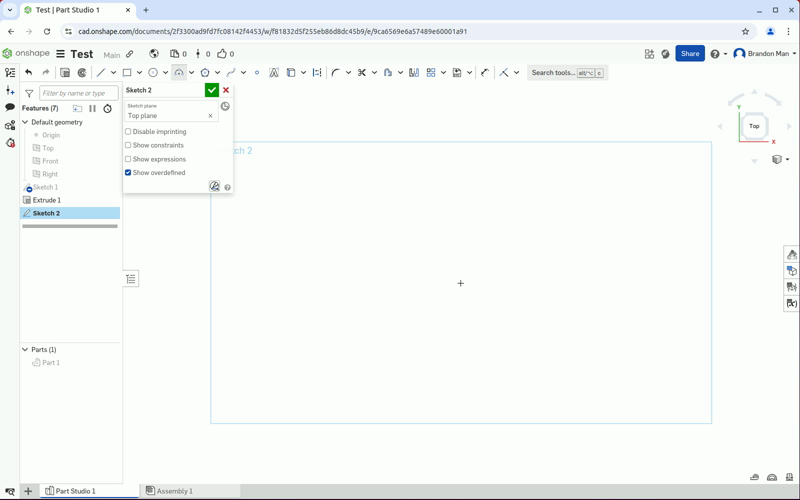
click(460, 282)
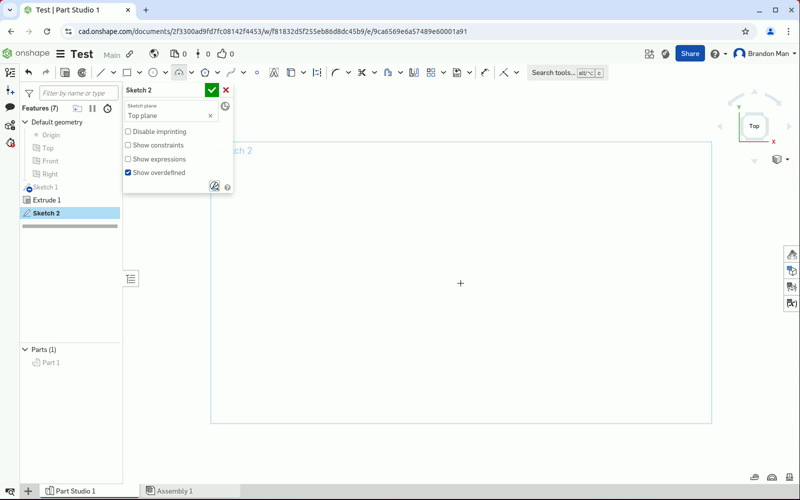
key_up(shift)
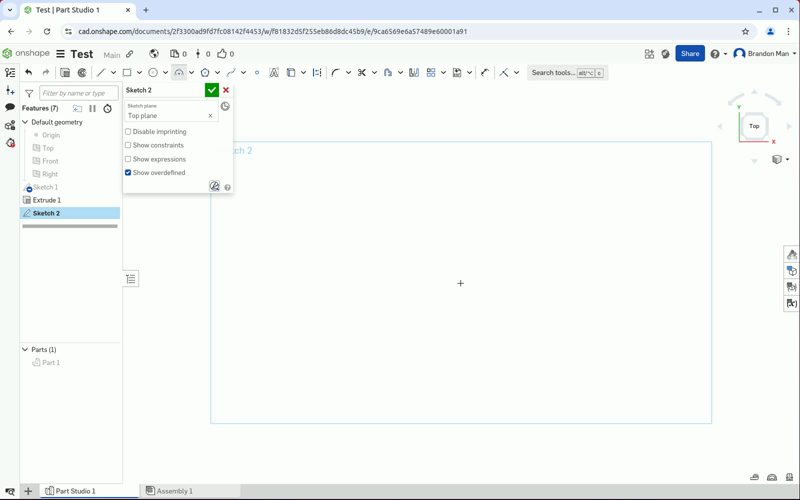
key_down(shift)
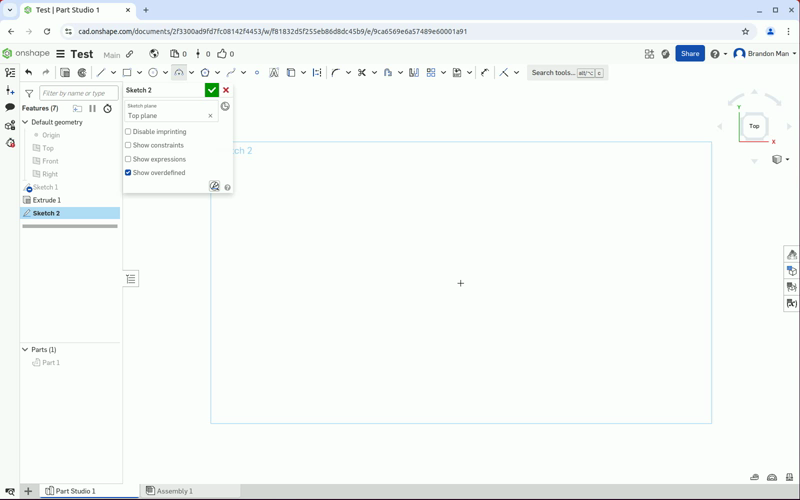
mouse_move(545, 381)
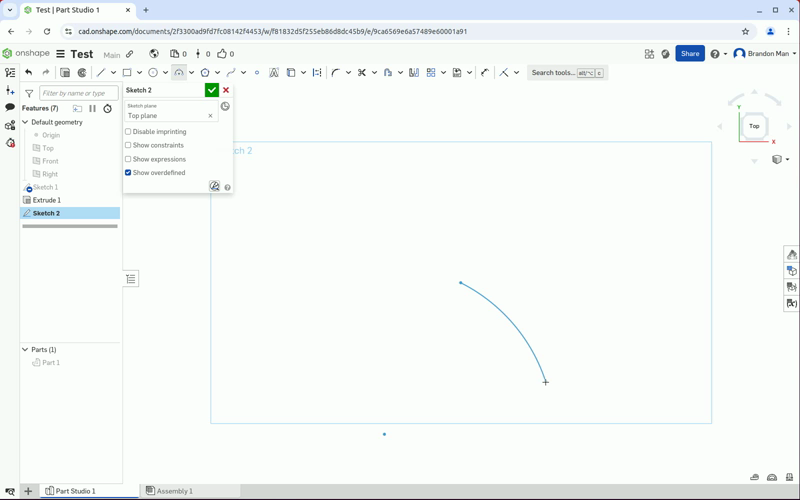
click(545, 381)
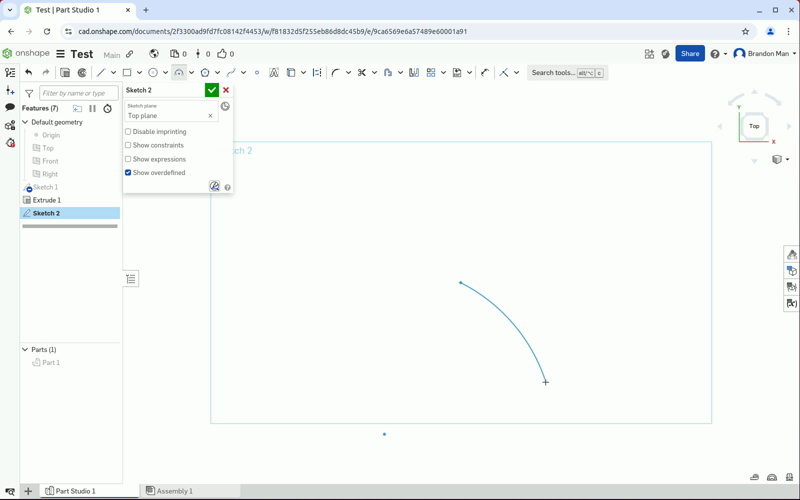
mouse_move(491, 342)
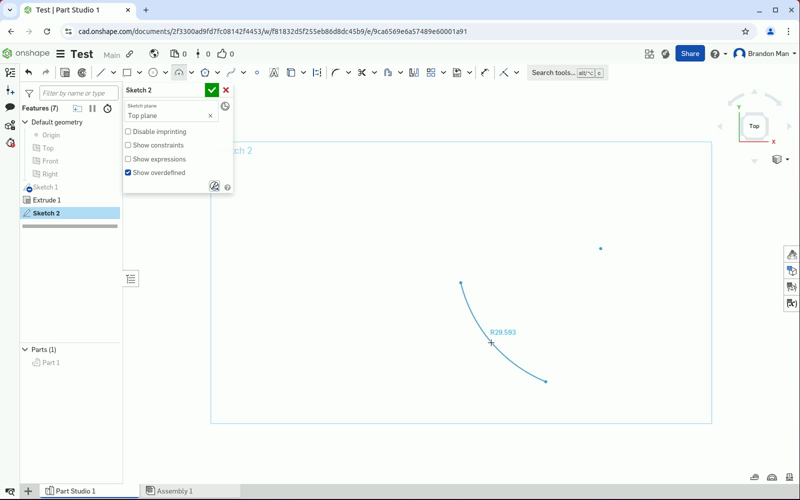
click(491, 342)
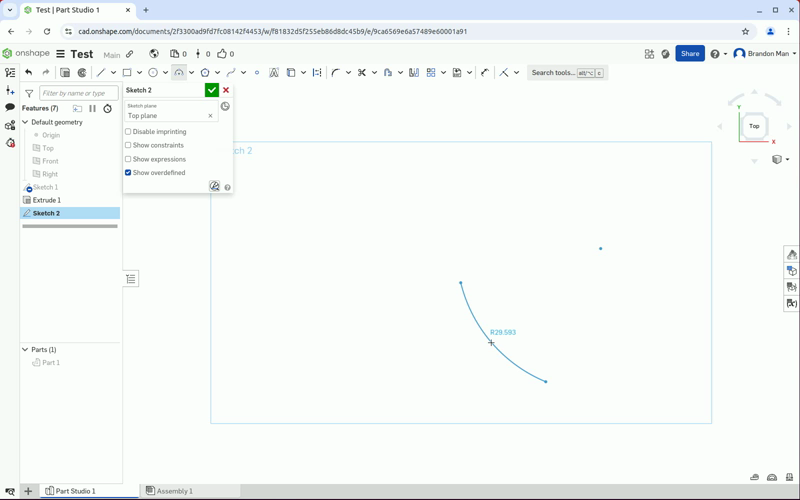
key_up(shift)
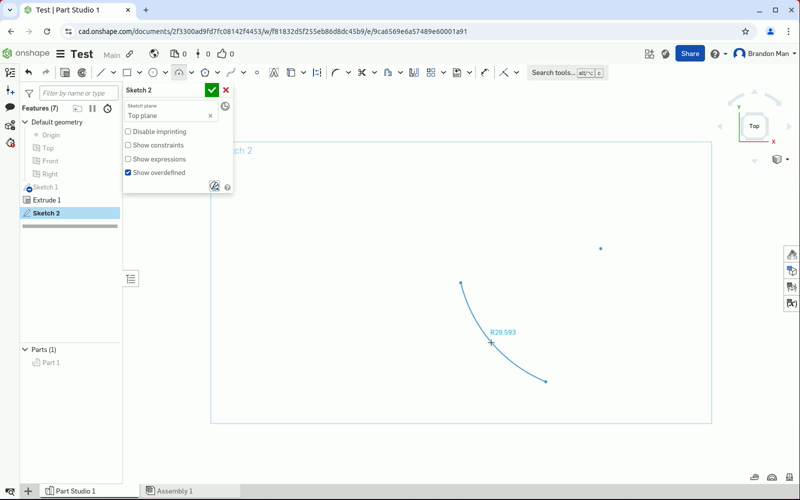
mouse_move(545, 381)
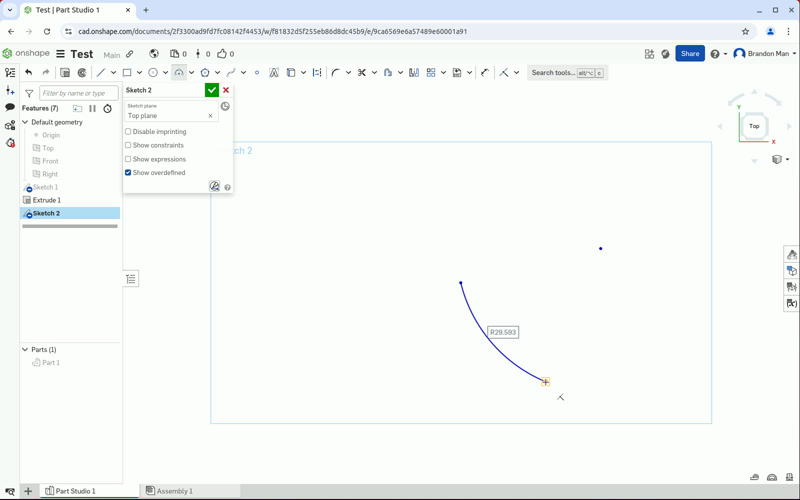
click(545, 381)
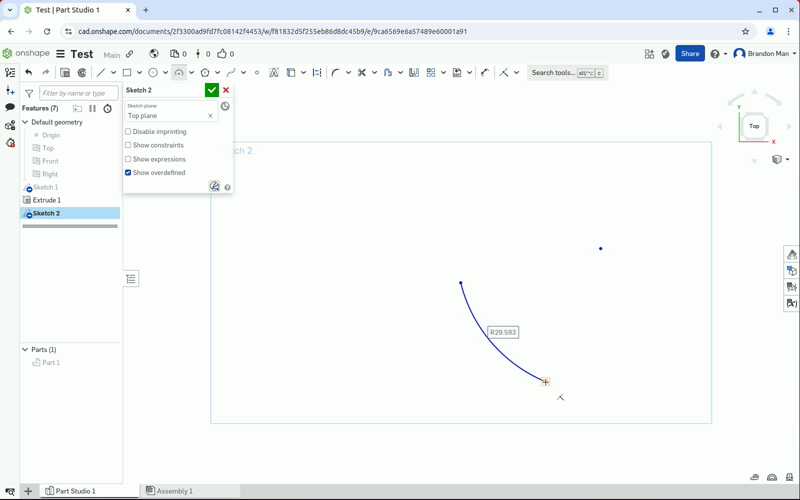
key_down(shift)
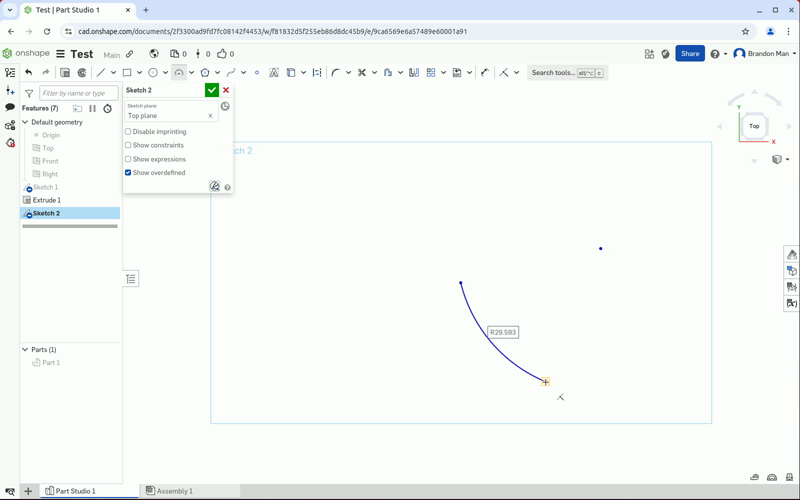
mouse_move(555, 187)
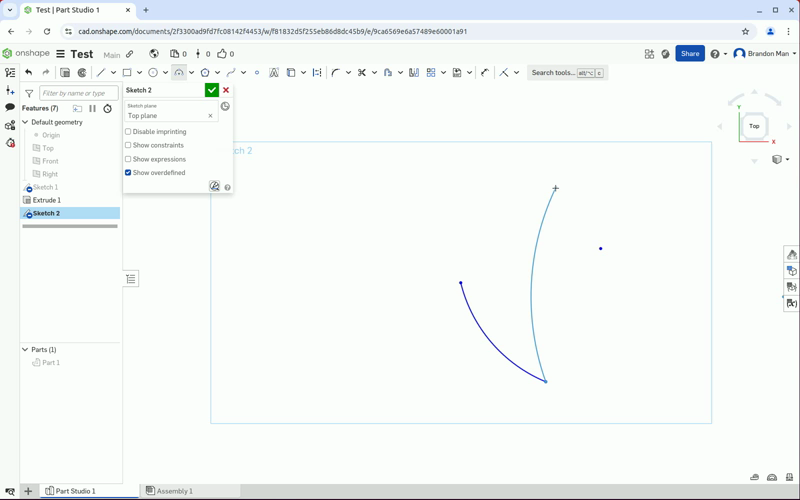
click(555, 187)
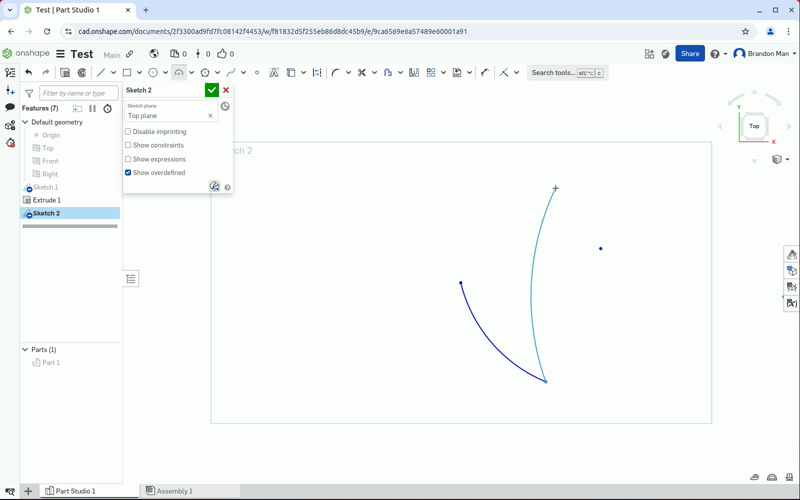
mouse_move(569, 285)
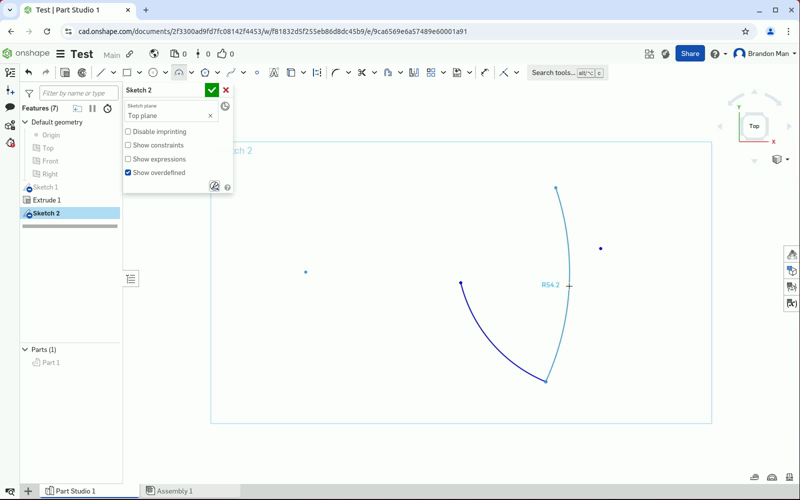
click(569, 285)
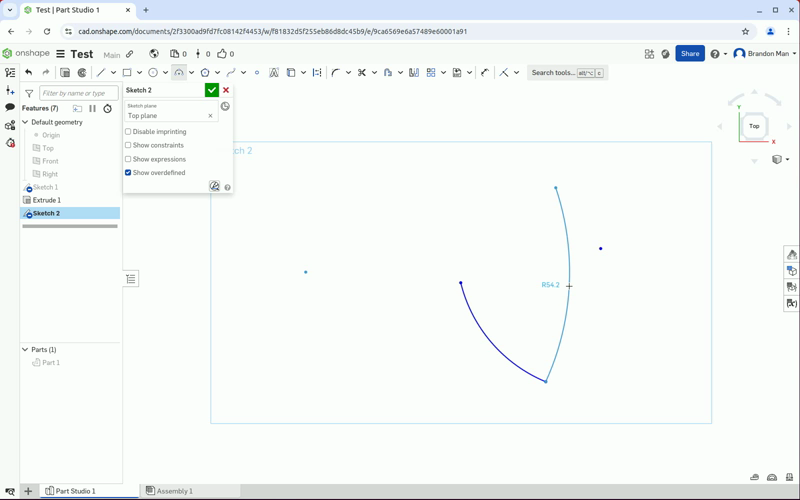
key_up(shift)
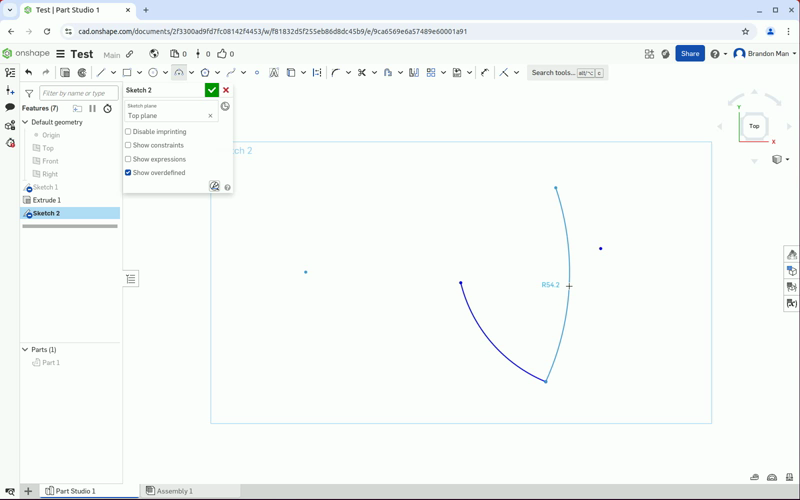
mouse_move(555, 187)
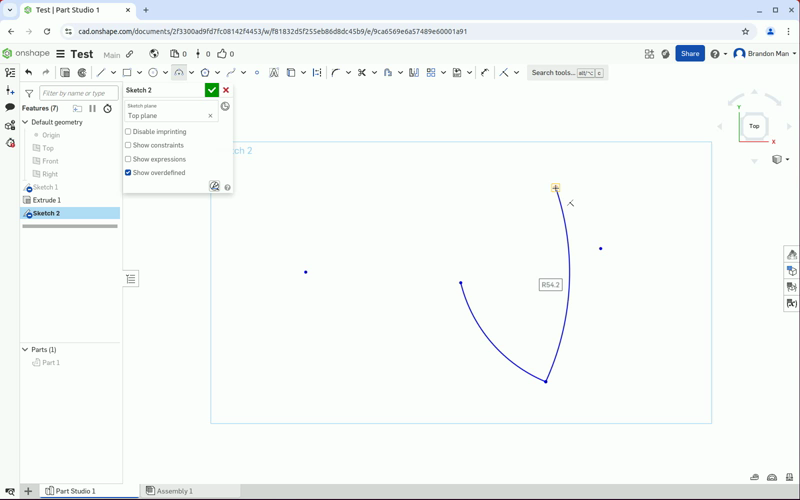
click(555, 187)
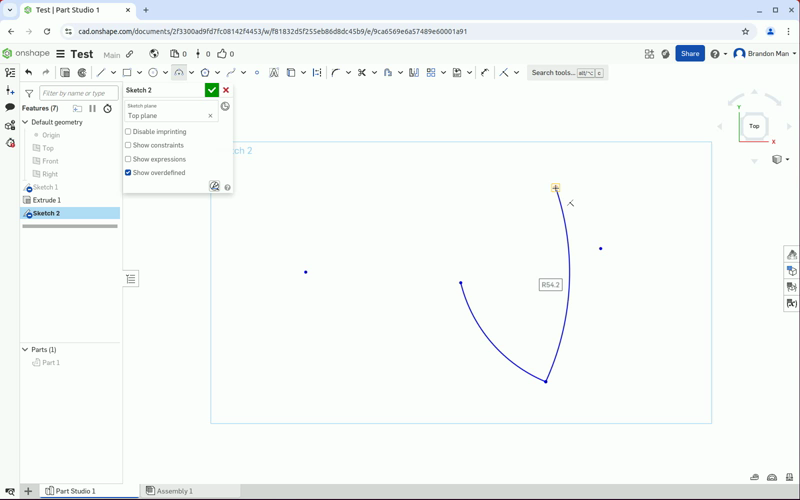
mouse_move(460, 282)
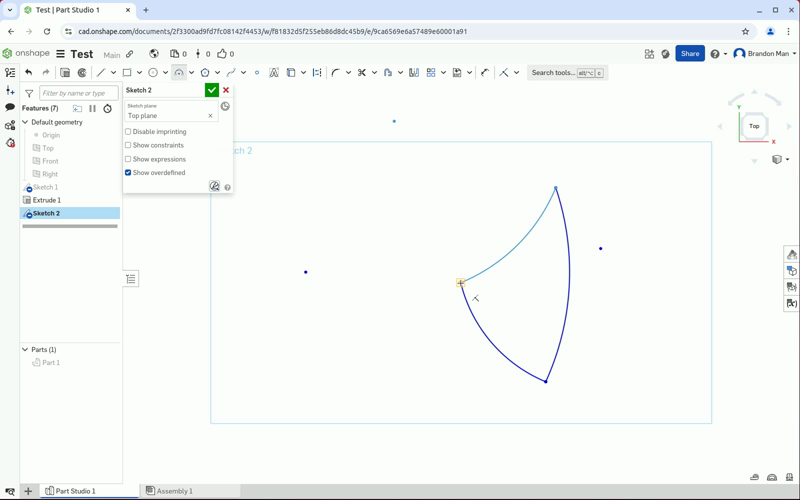
click(460, 282)
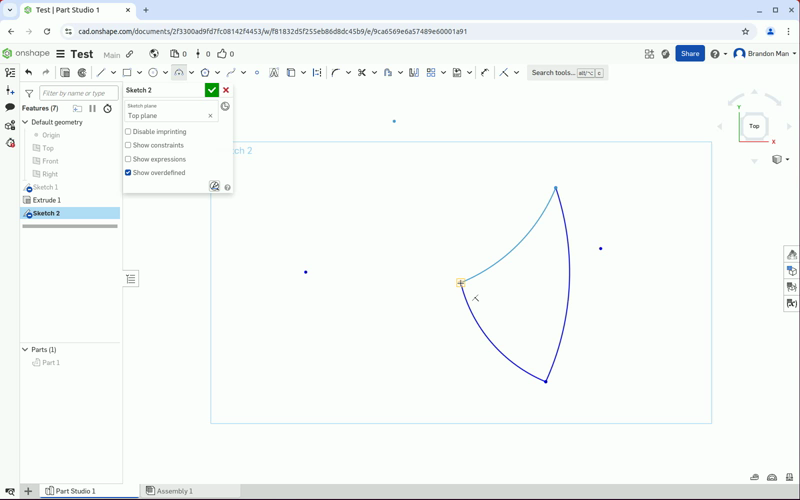
key_down(shift)
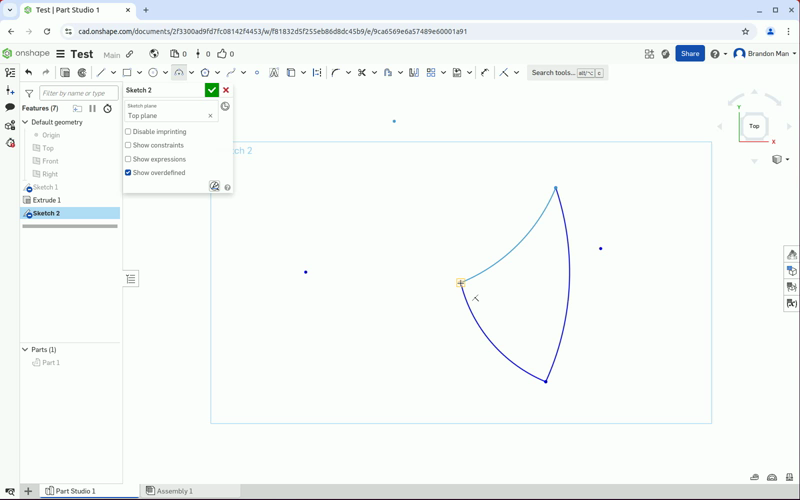
mouse_move(520, 247)
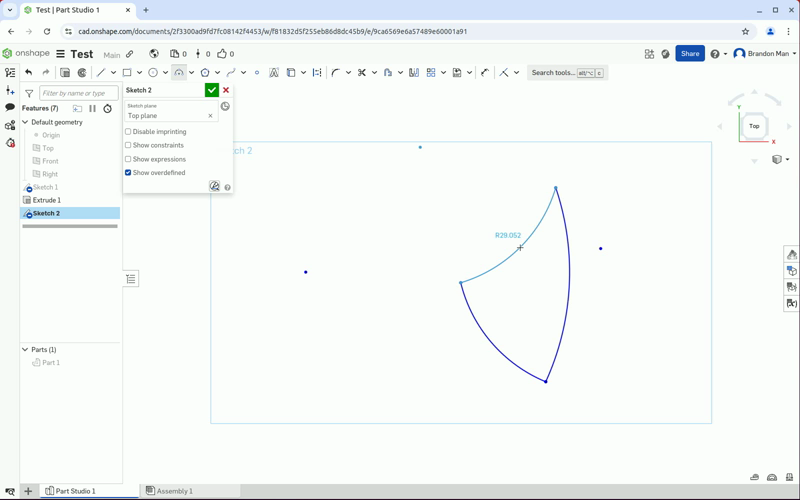
click(520, 247)
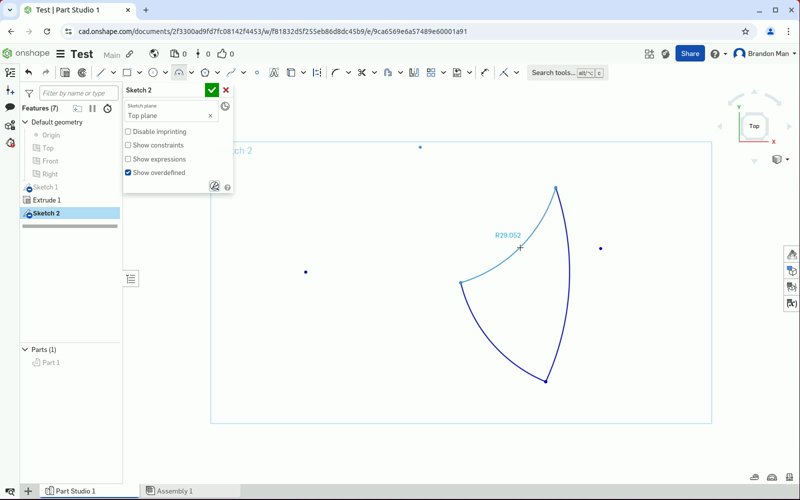
key_up(shift)
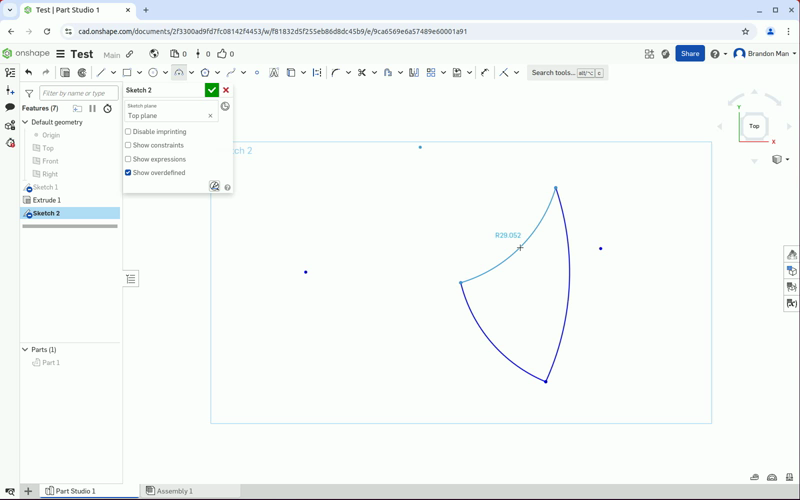
key(esc)
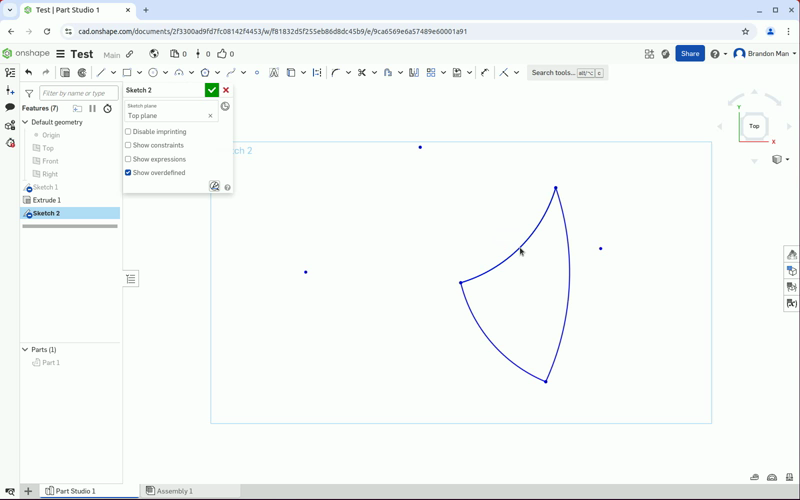
mouse_move(534, 285)
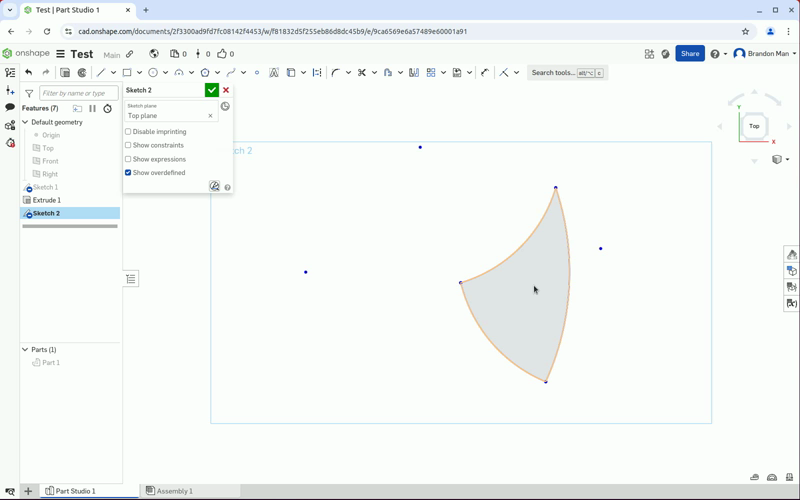
click(534, 285)
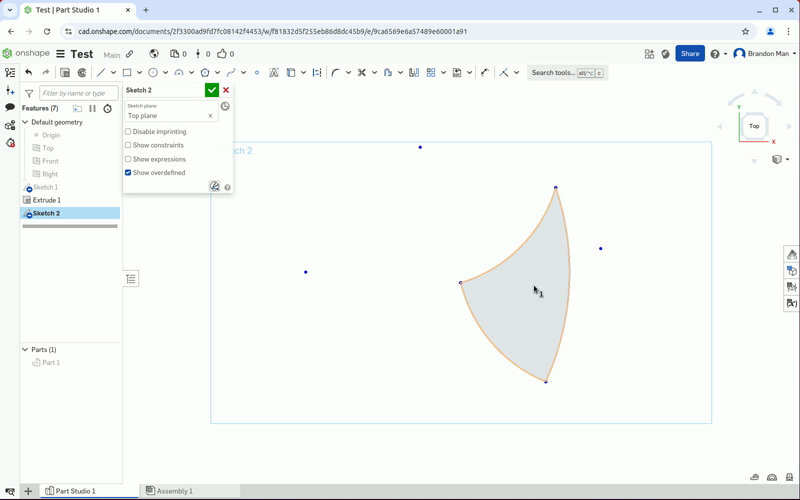
mouse_move(73, 352)
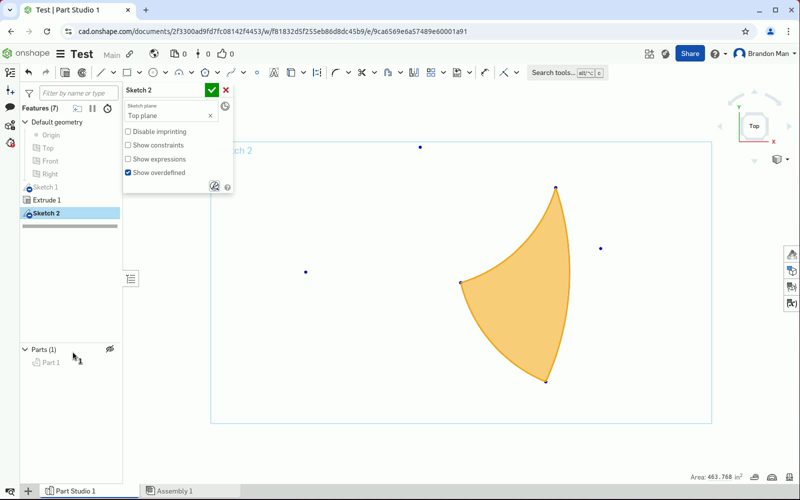
key(shift+y)
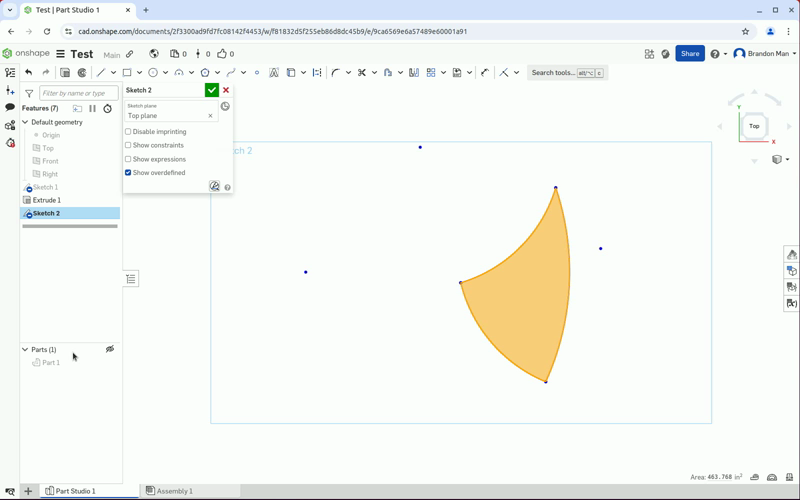
key(shift+e)
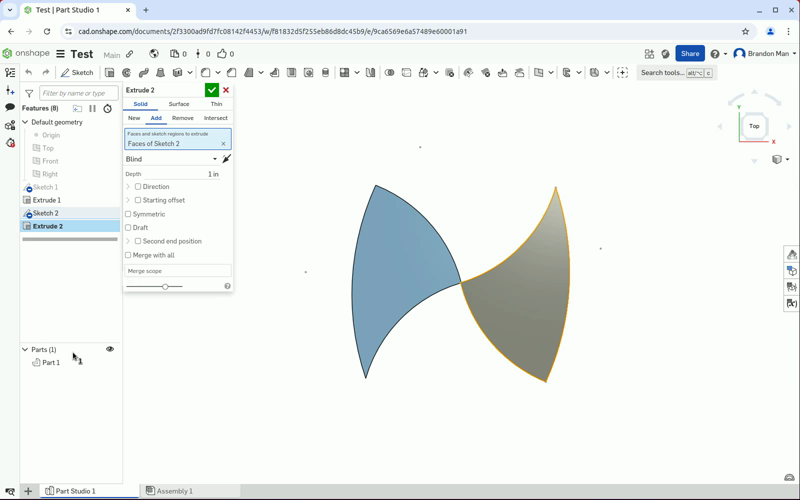
mouse_move(143, 106)
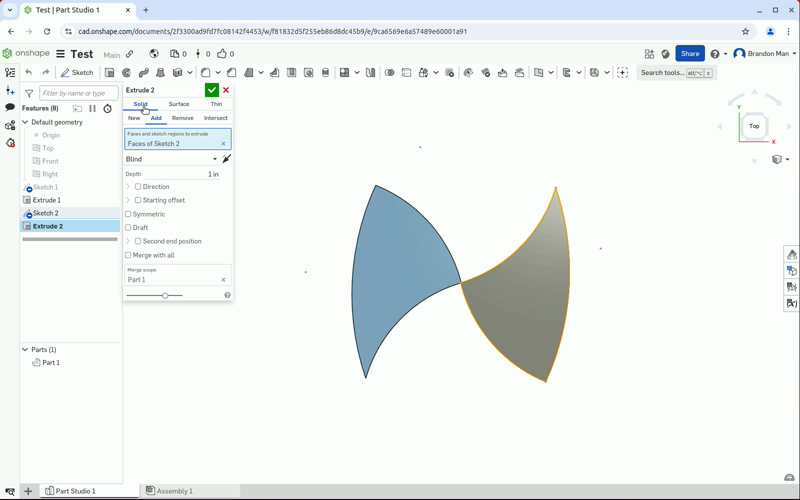
click(143, 106)
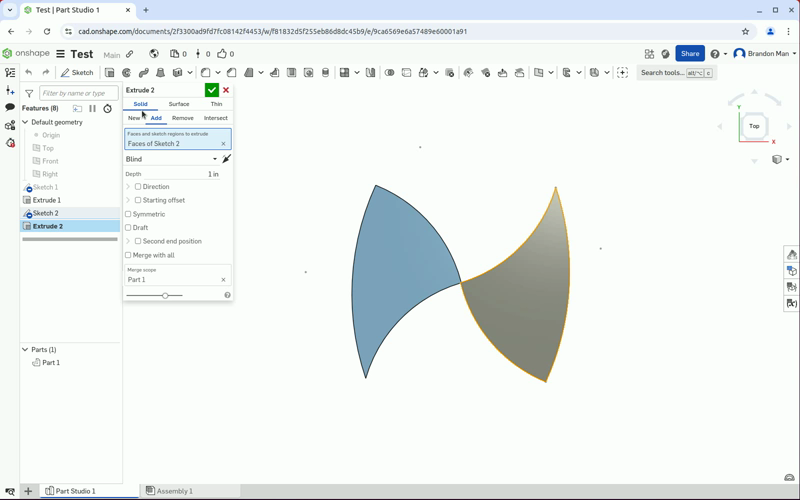
mouse_move(137, 120)
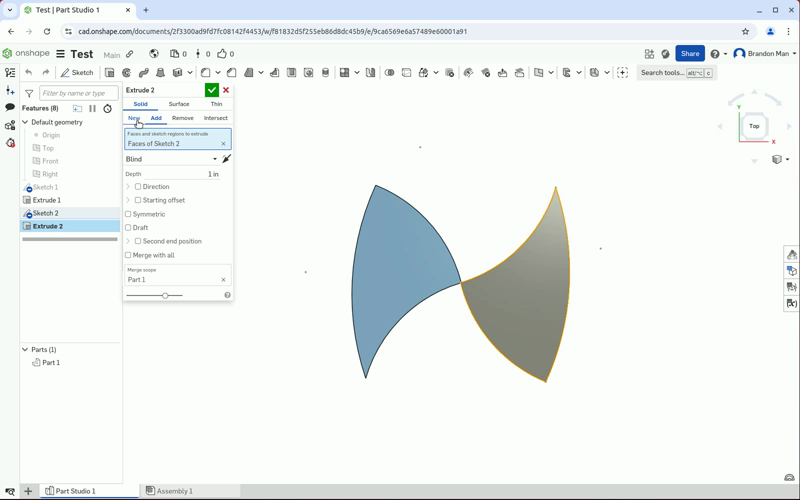
click(137, 120)
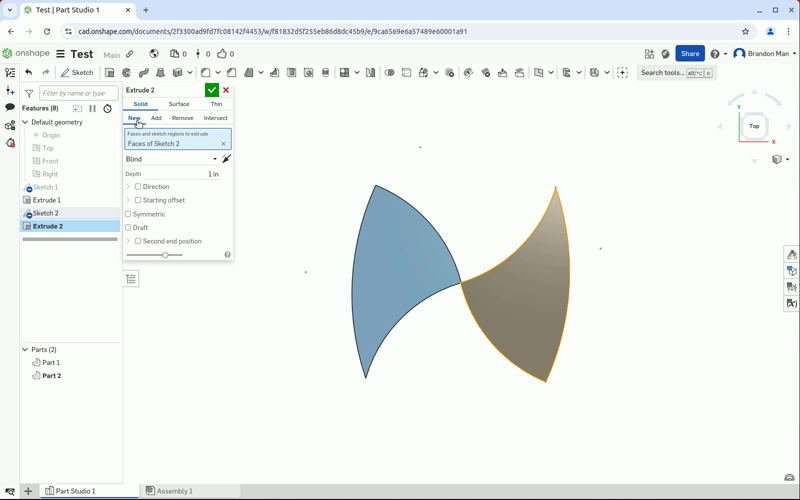
key(tab, 4)
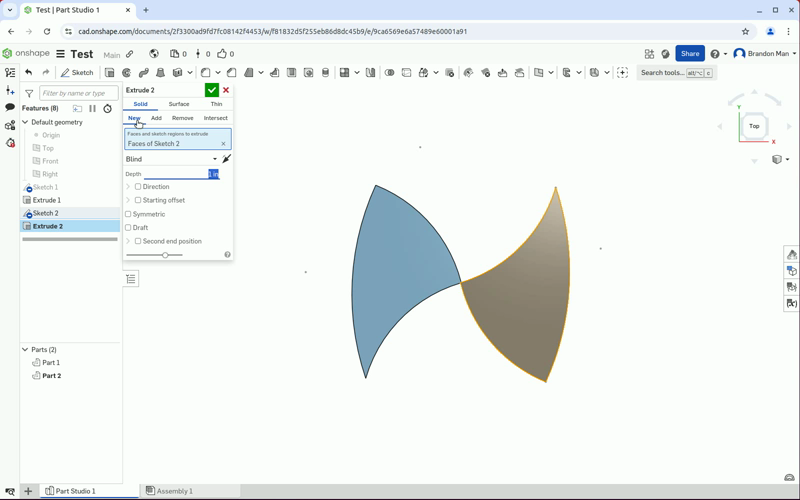
text(9.869)
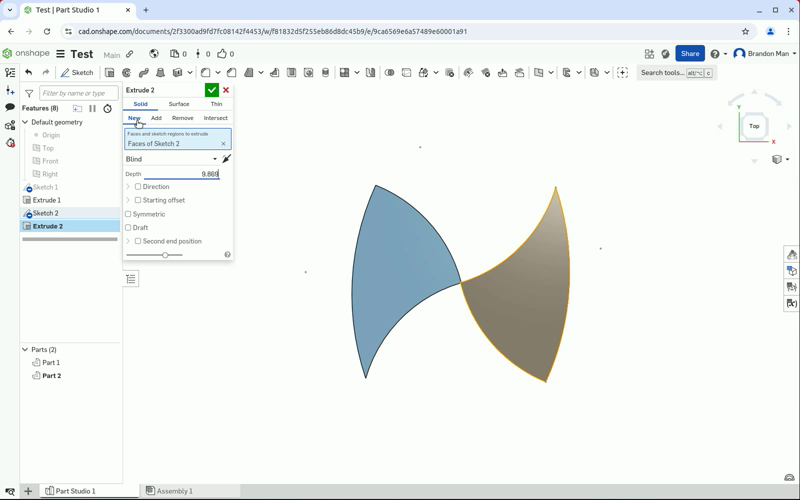
key(enter)
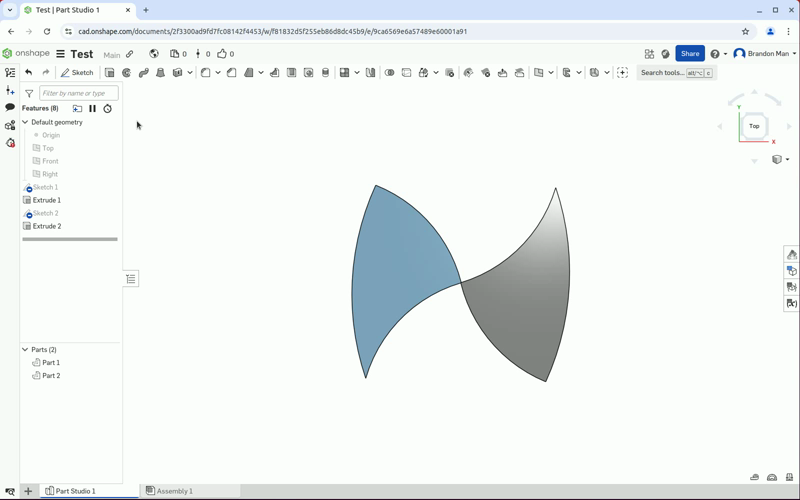
key(shift+h)
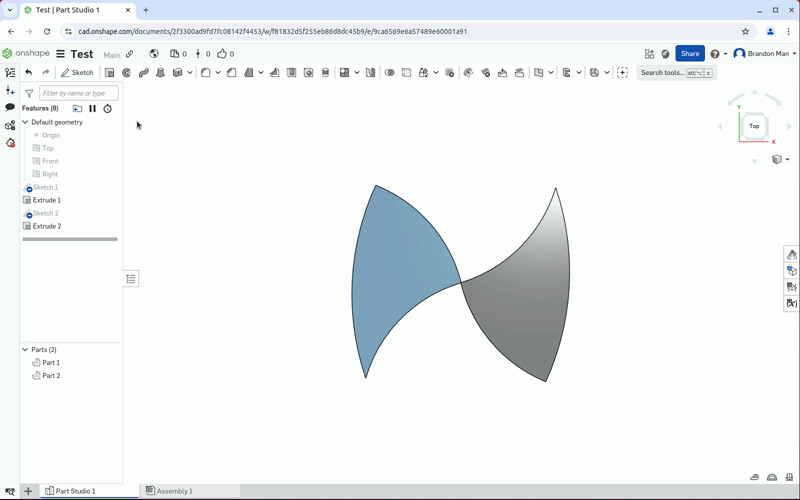
key(shift+h)
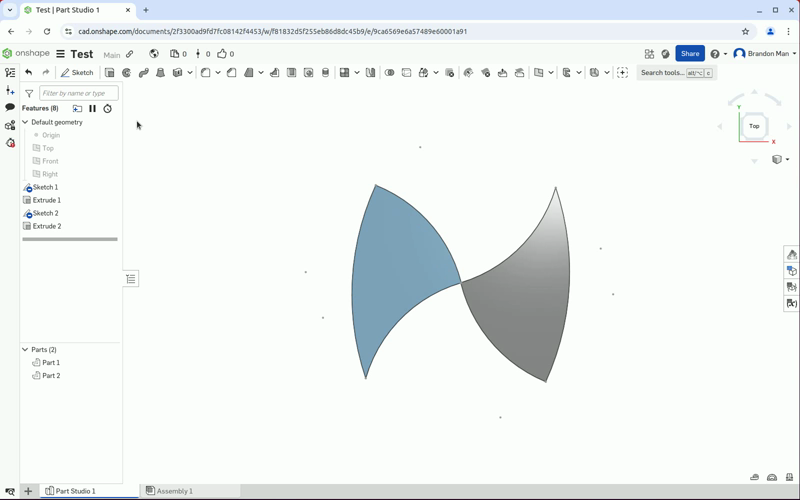
key(shift+7)
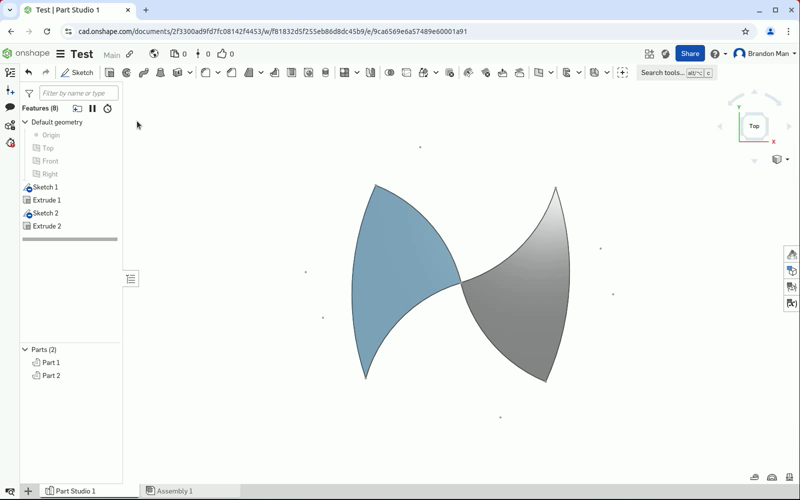
key(up, 3)
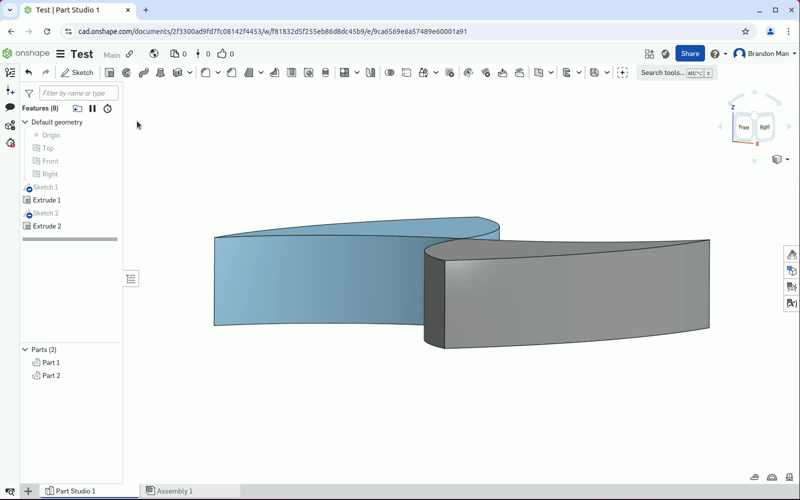
key(left, 3)
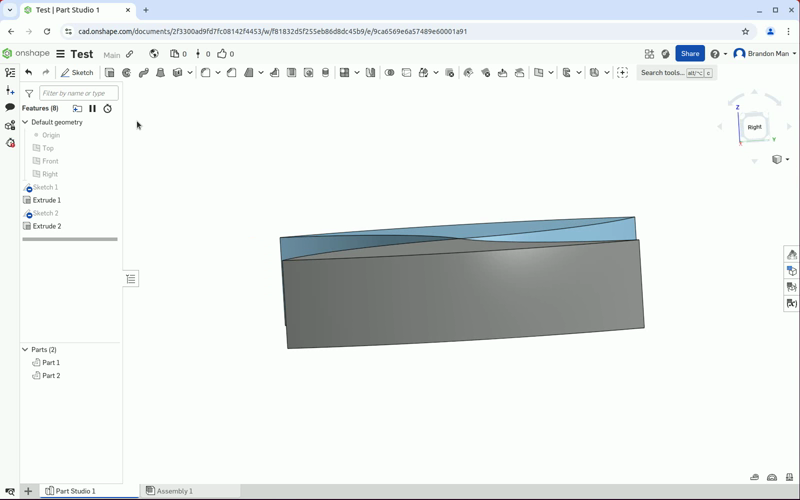
key(right, 3)
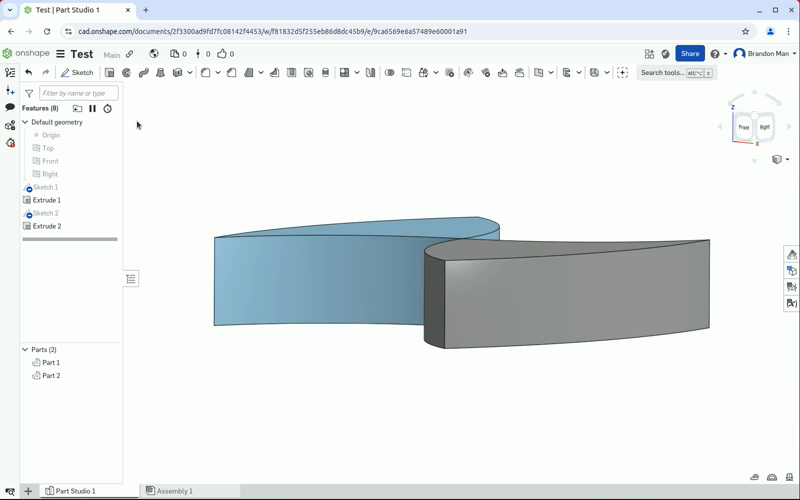
key(down, 3)
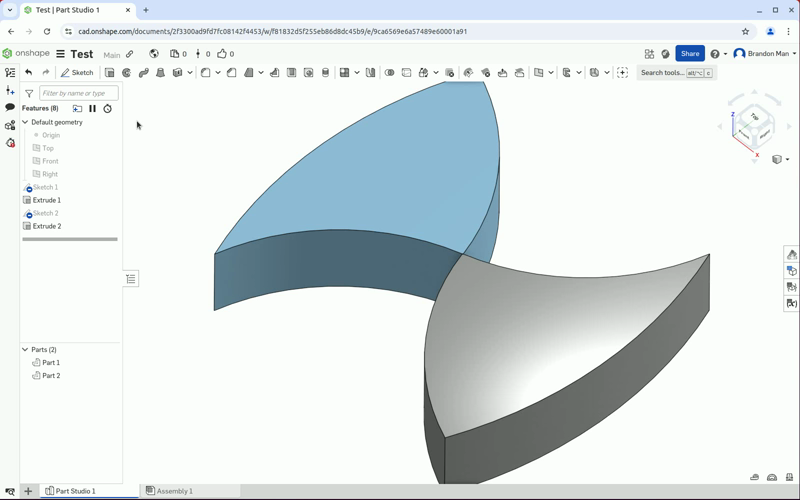
mouse_move(73, 189)
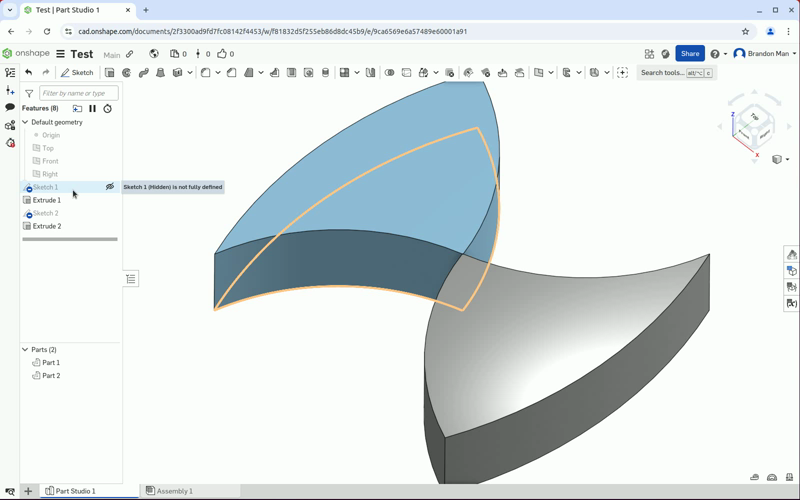
click(73, 189)